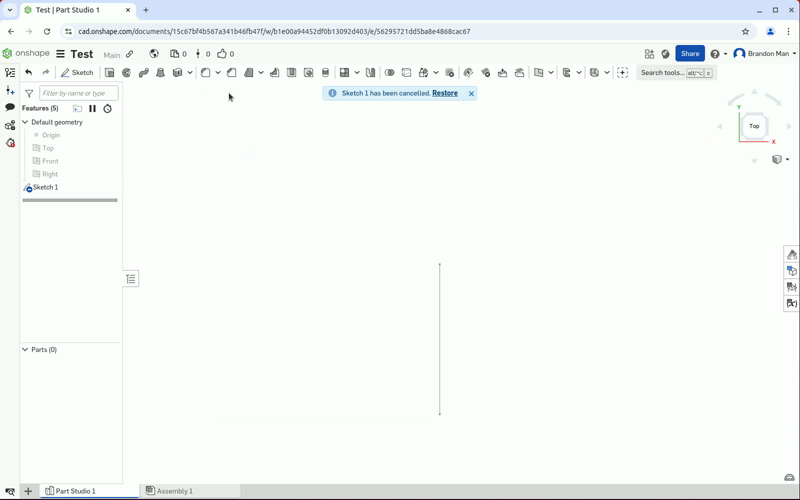
key(shift+h)
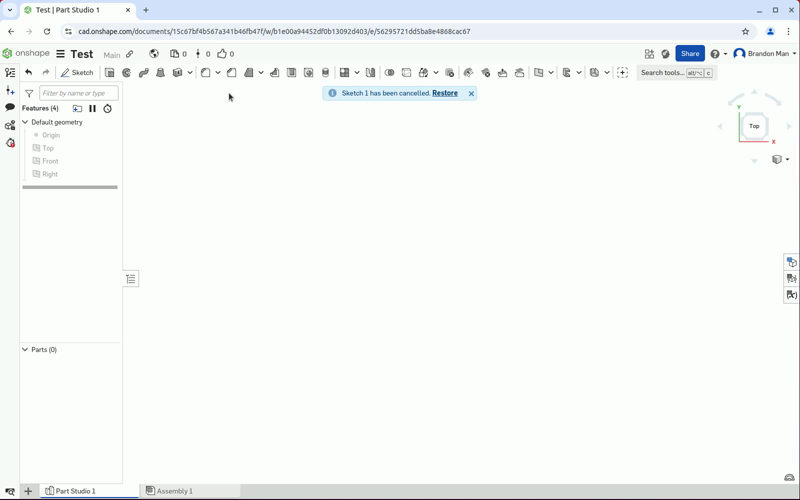
mouse_move(73, 352)
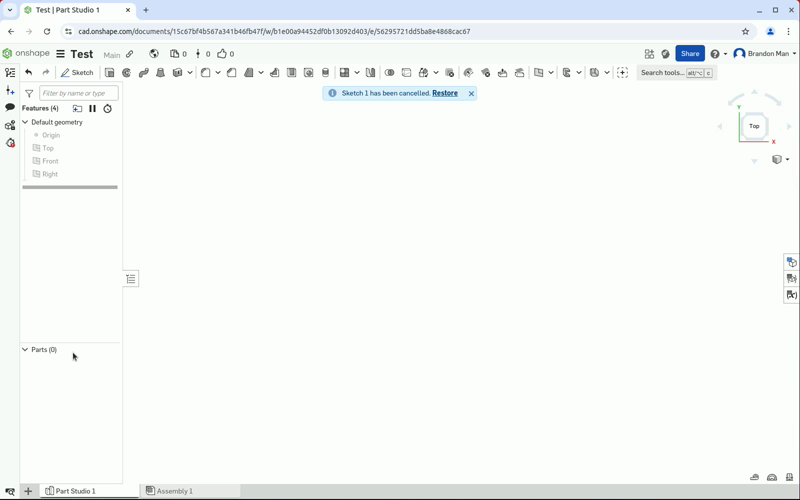
key(y)
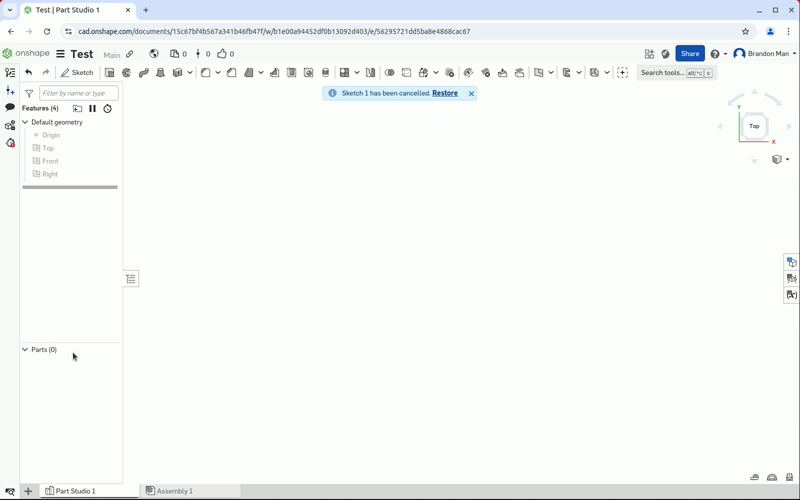
key(shift+p)
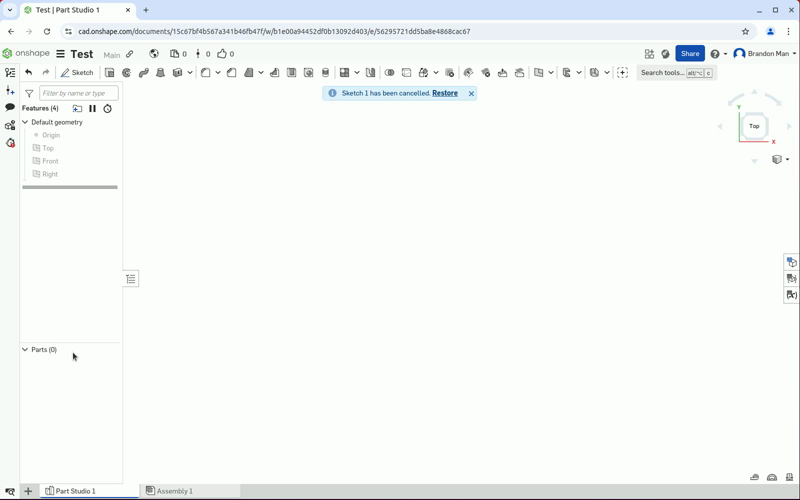
key(space)
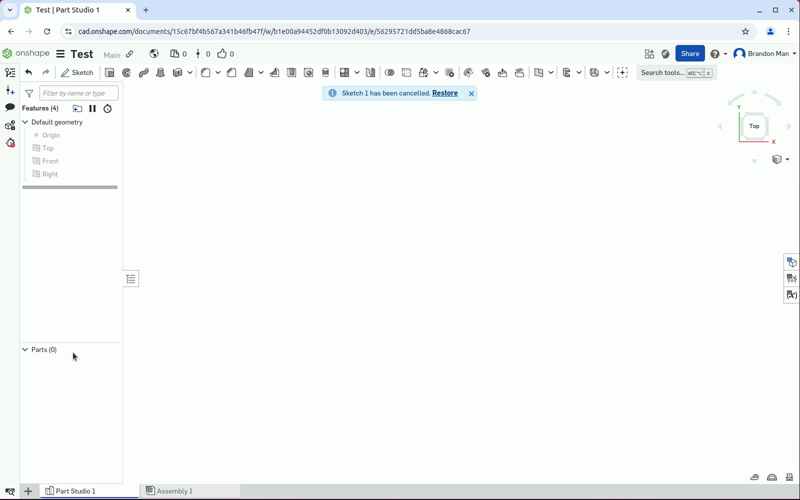
key_down(shift)
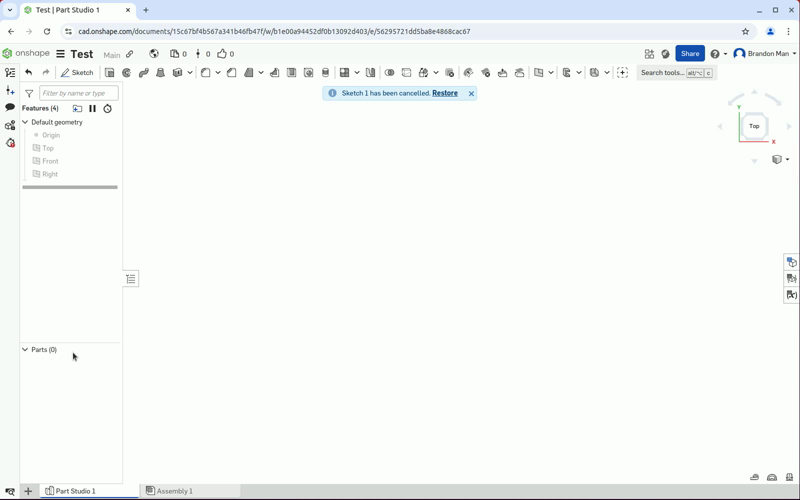
key(up)
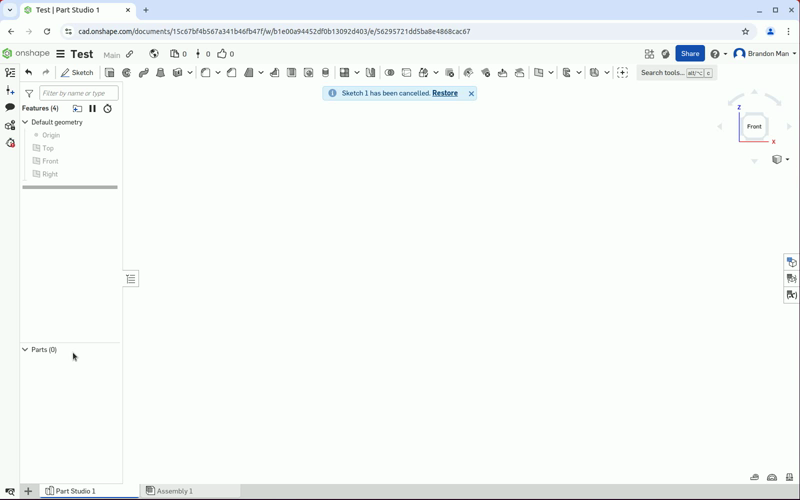
key_up(shift)
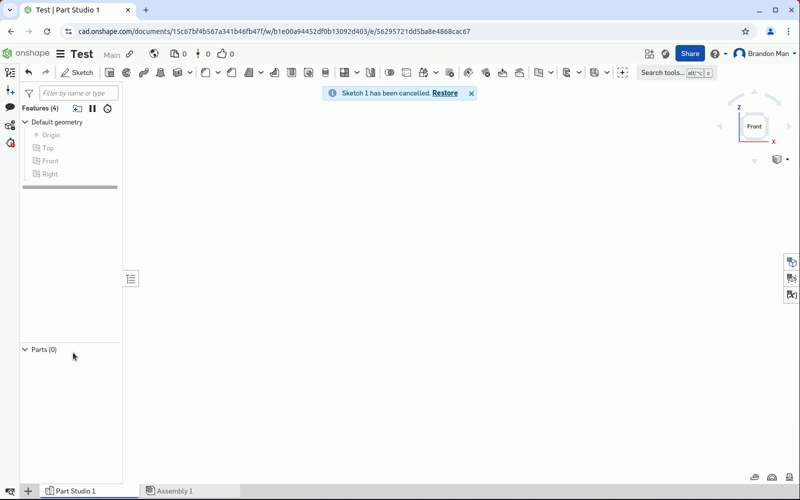
mouse_move(73, 352)
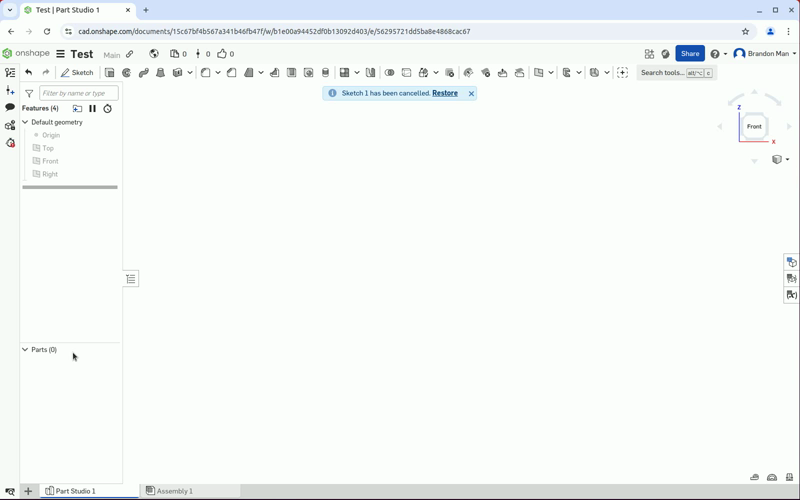
key(shift+y)
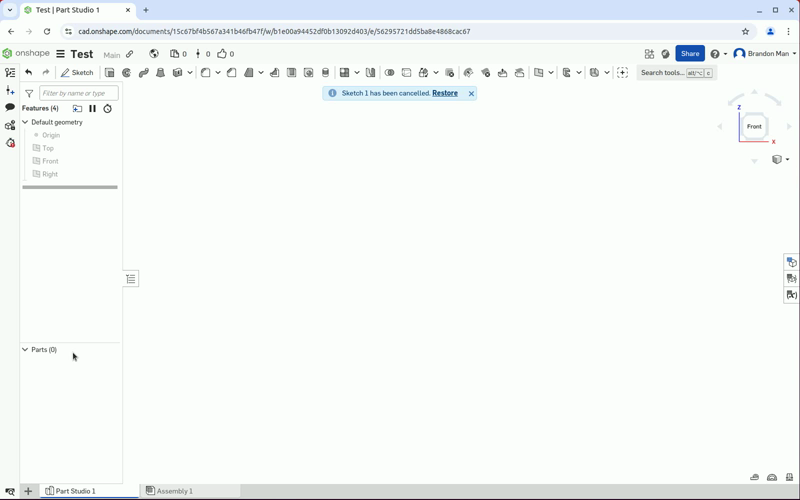
key(shift+s)
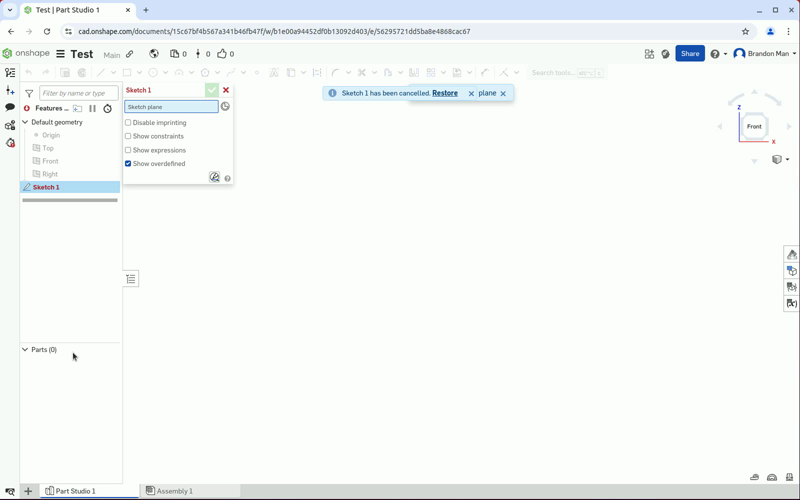
mouse_move(73, 163)
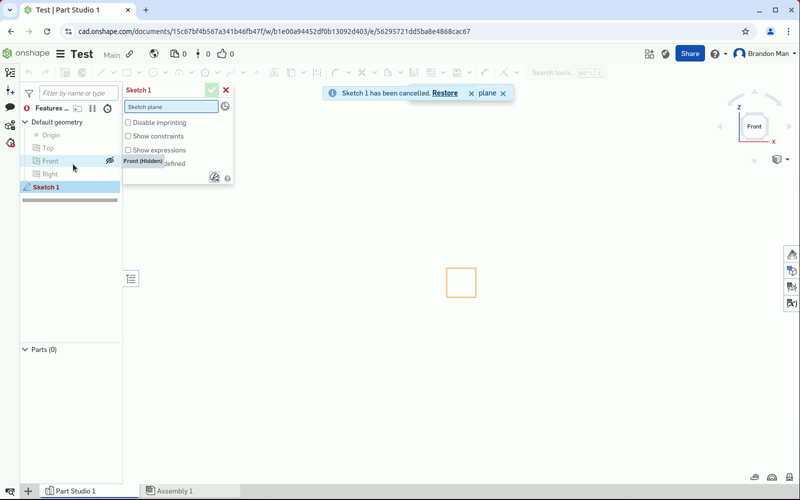
click(73, 163)
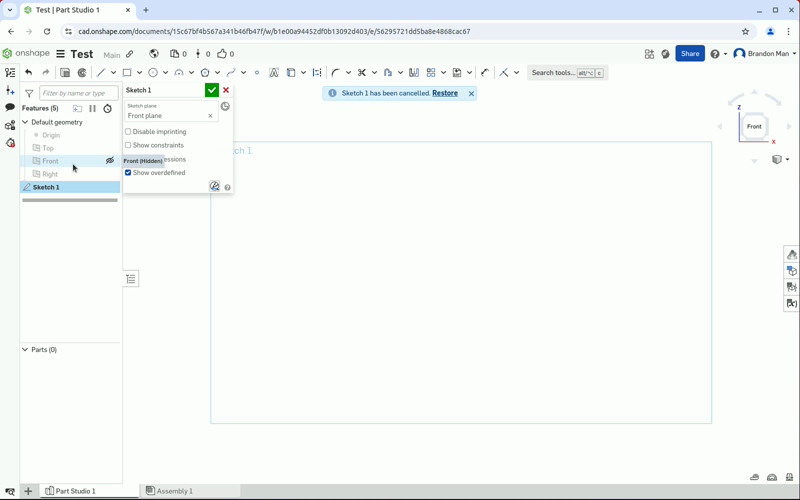
mouse_move(73, 352)
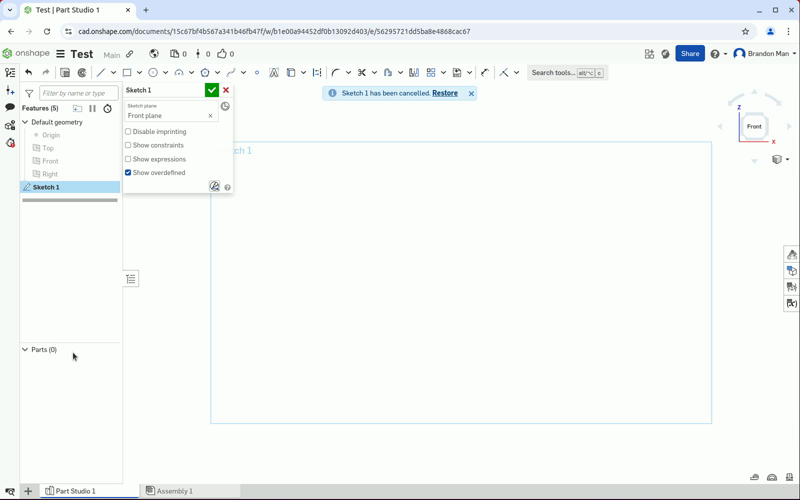
key(y)
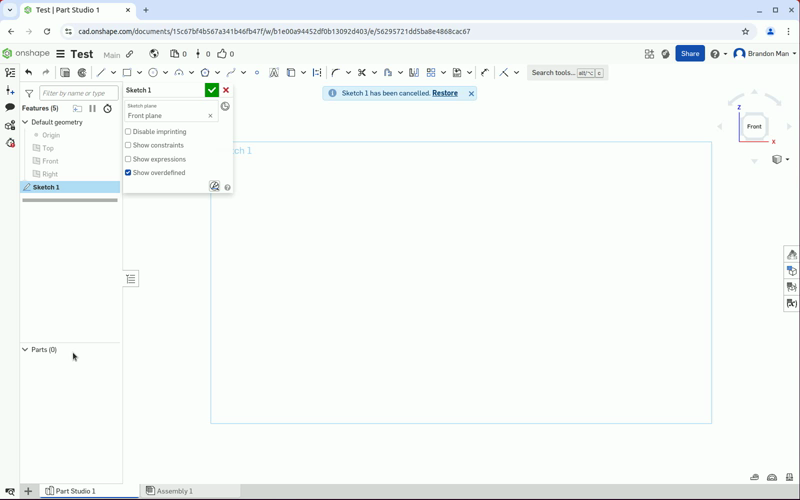
key(l)
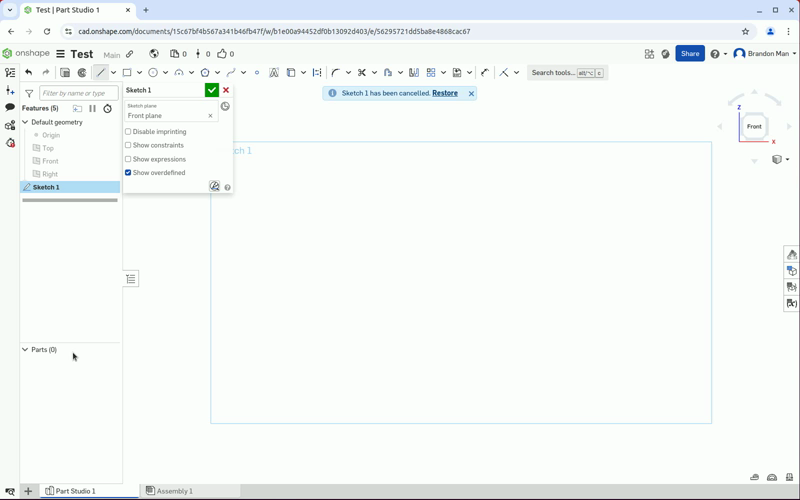
key_down(shift)
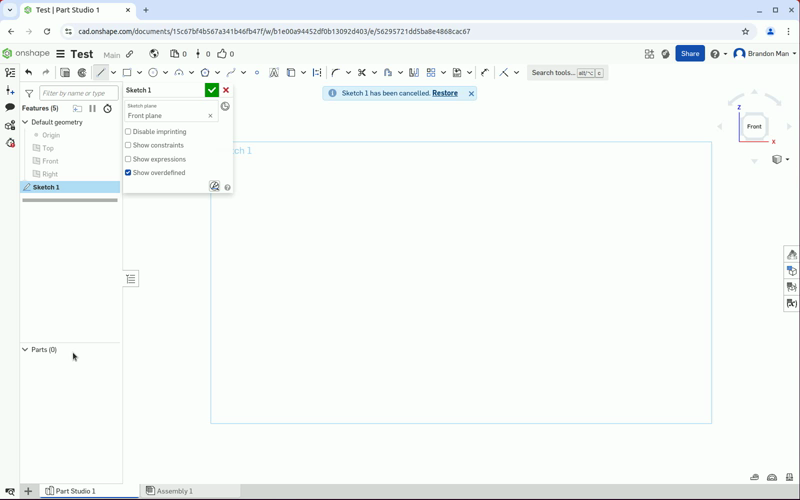
mouse_move(358, 282)
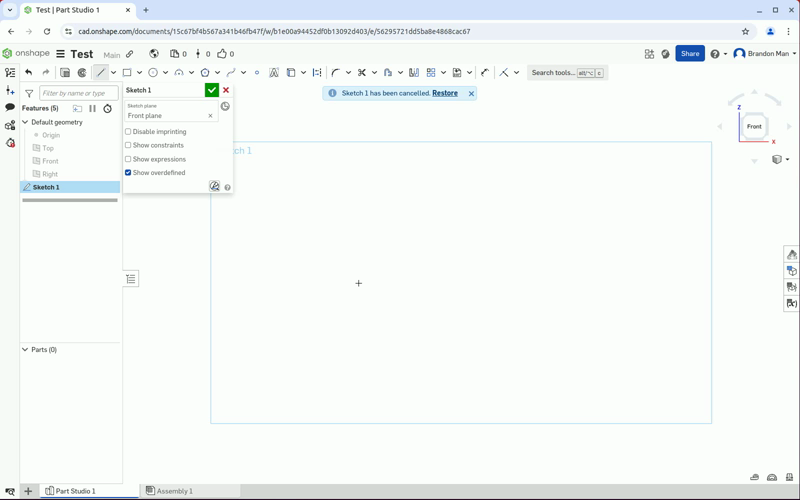
click(358, 282)
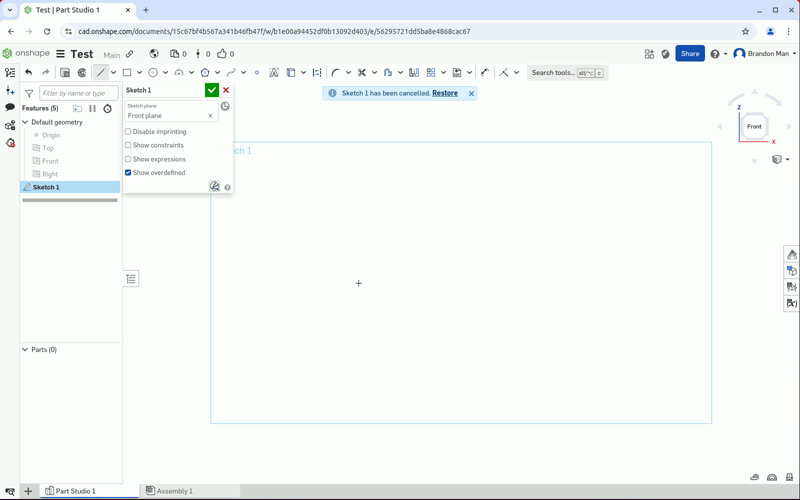
key_up(shift)
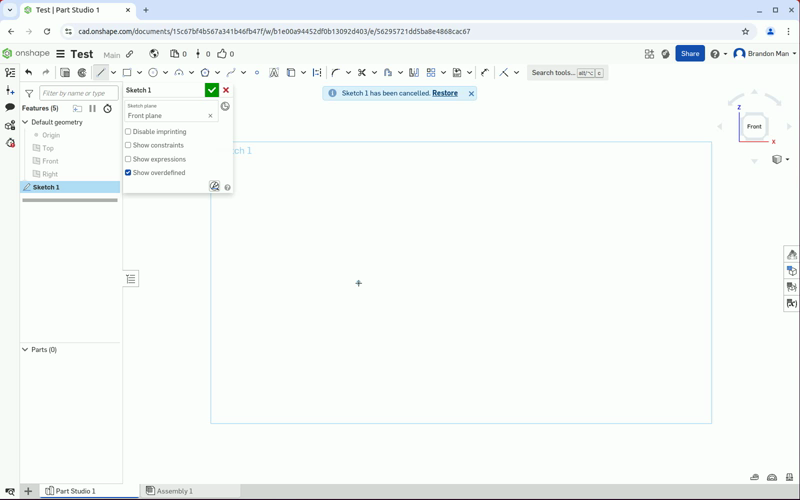
key_down(shift)
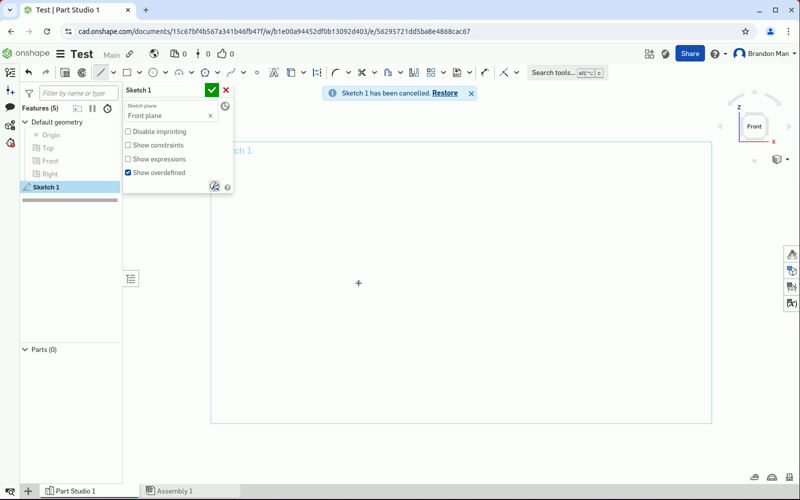
mouse_move(456, 282)
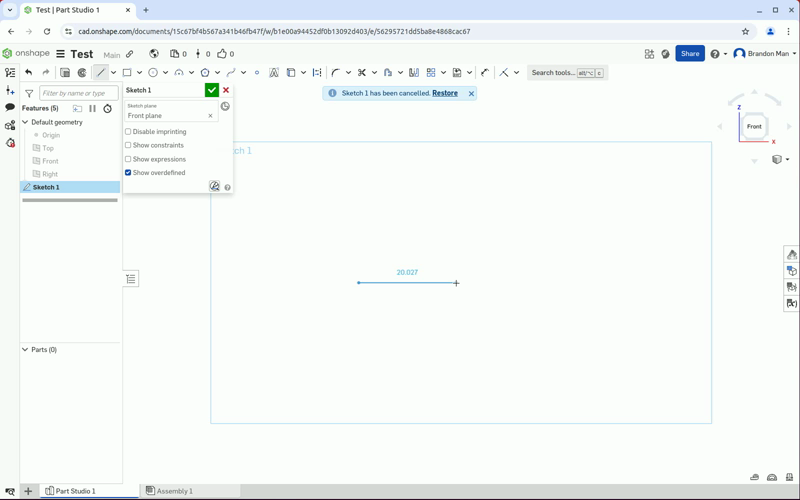
click(456, 282)
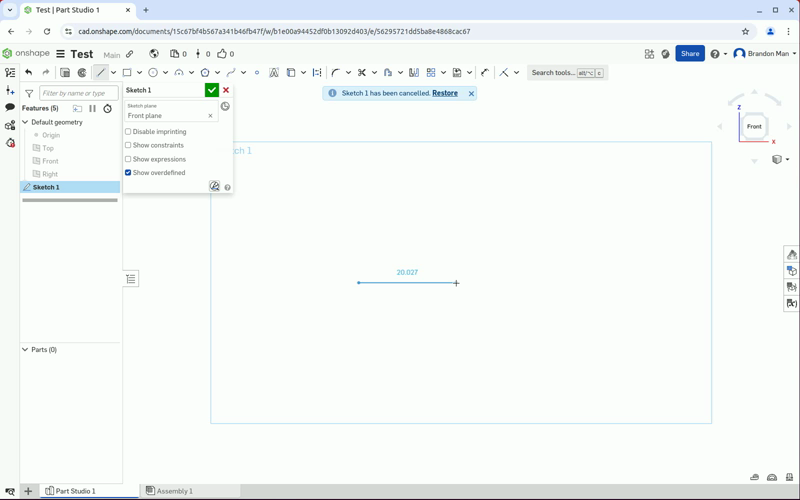
key_up(shift)
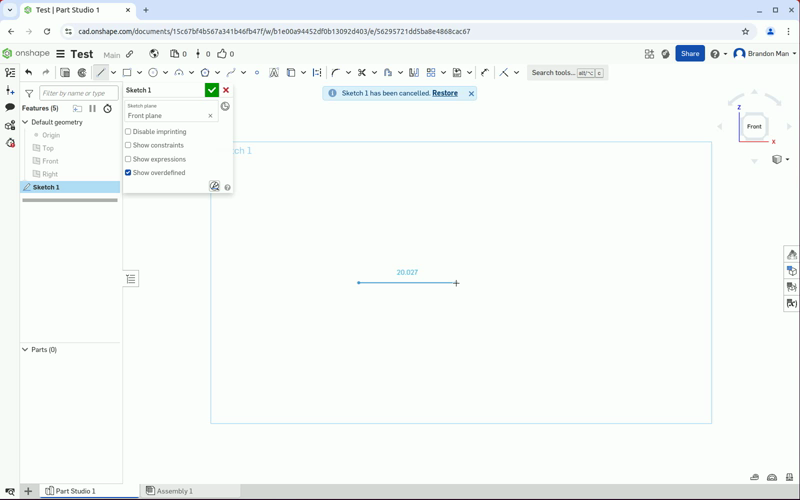
key(esc)
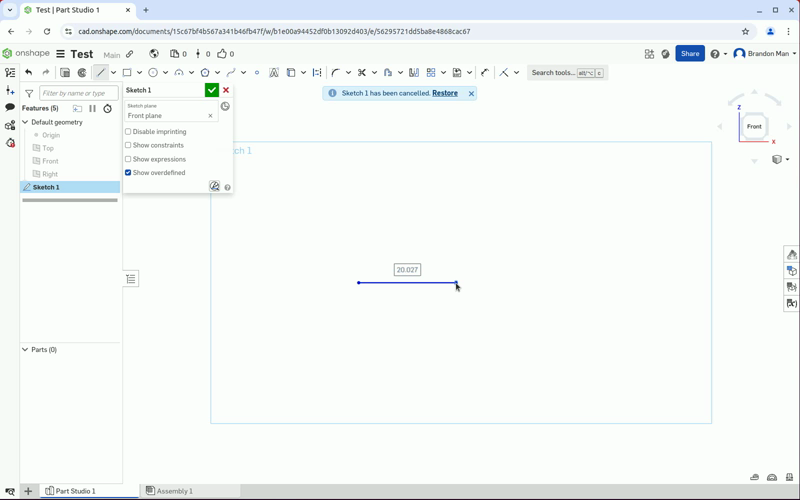
key(a)
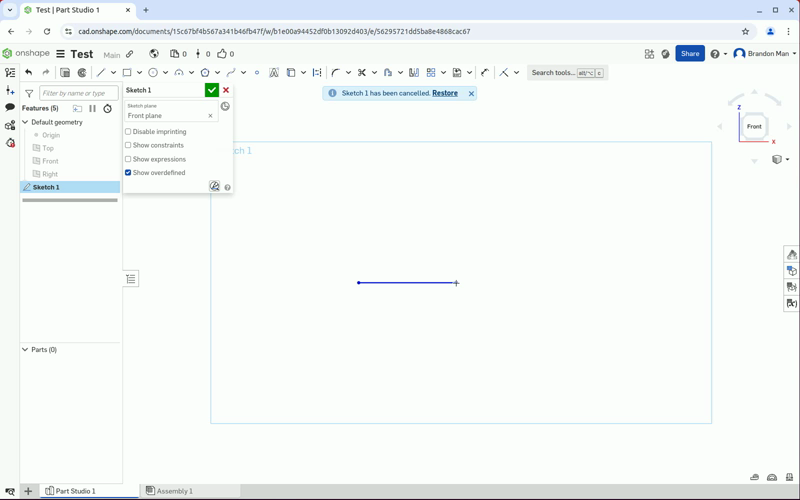
mouse_move(456, 282)
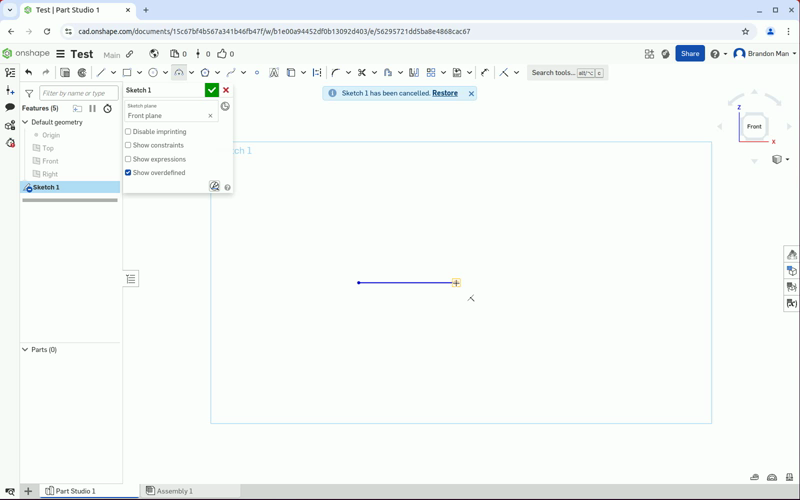
click(456, 282)
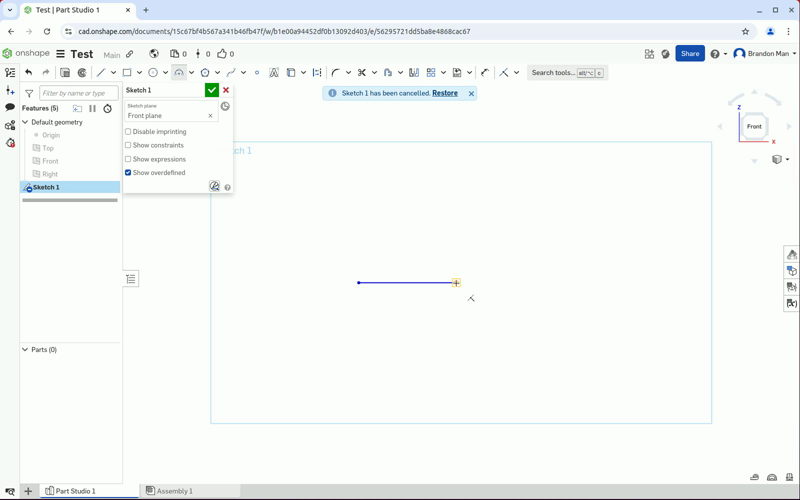
key_down(shift)
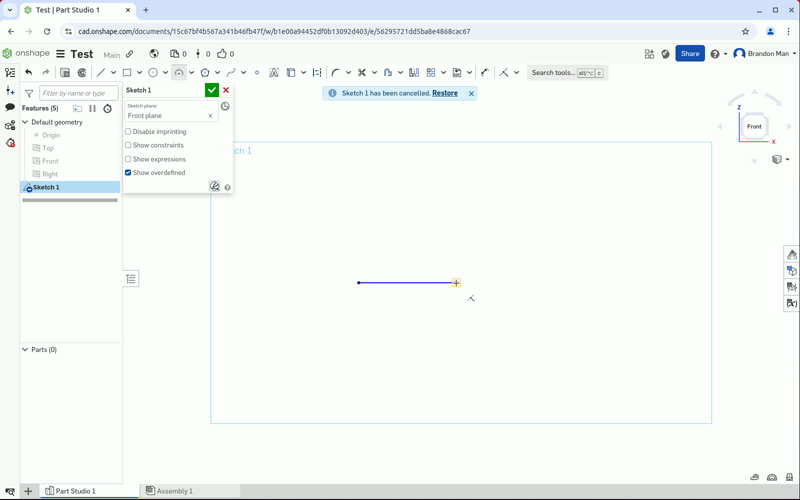
mouse_move(374, 214)
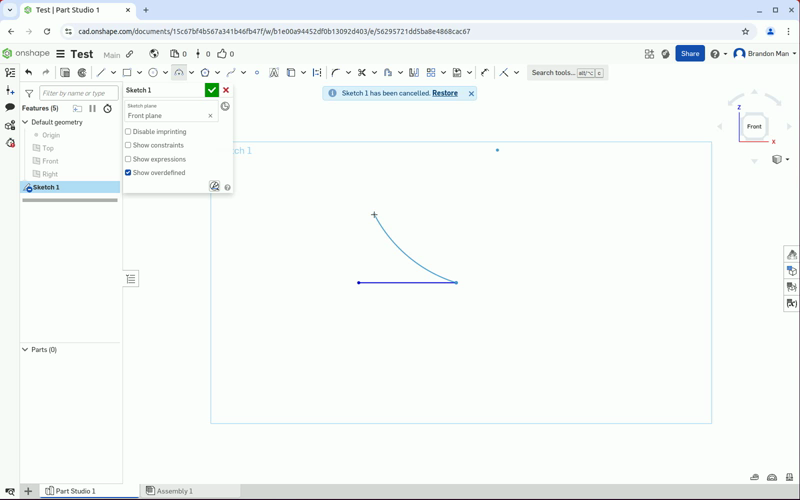
click(374, 214)
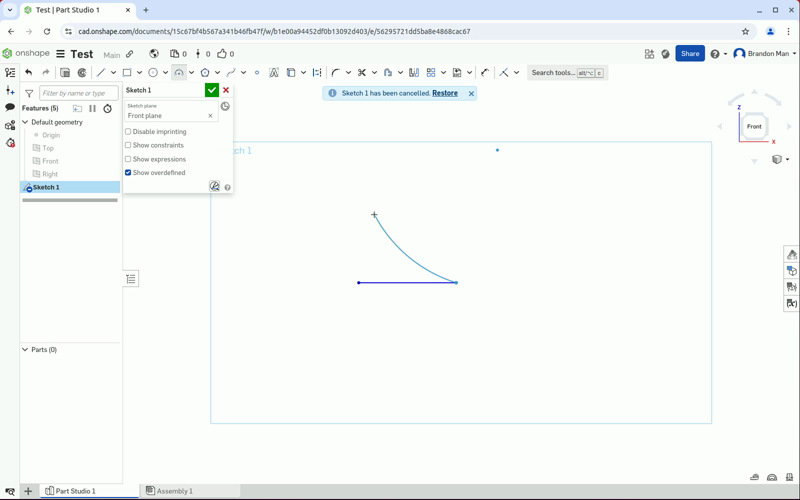
mouse_move(410, 254)
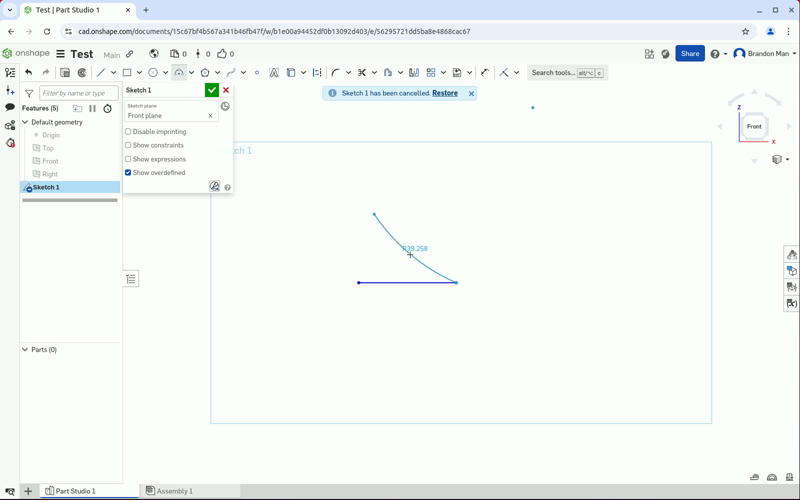
click(410, 254)
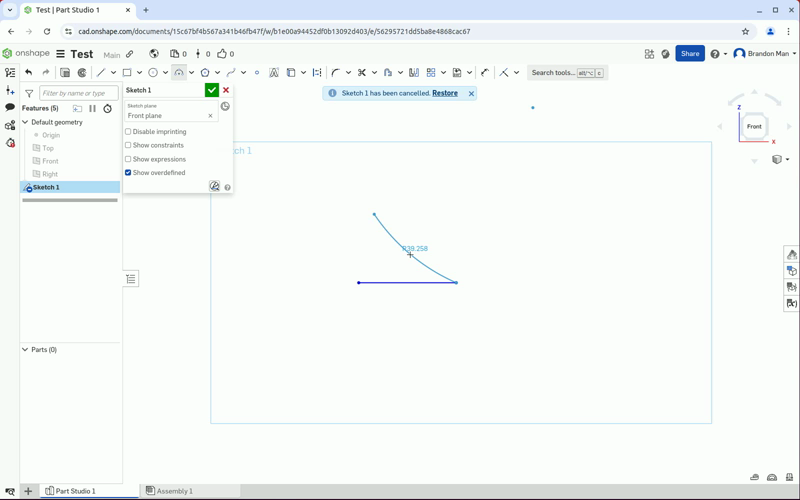
key_up(shift)
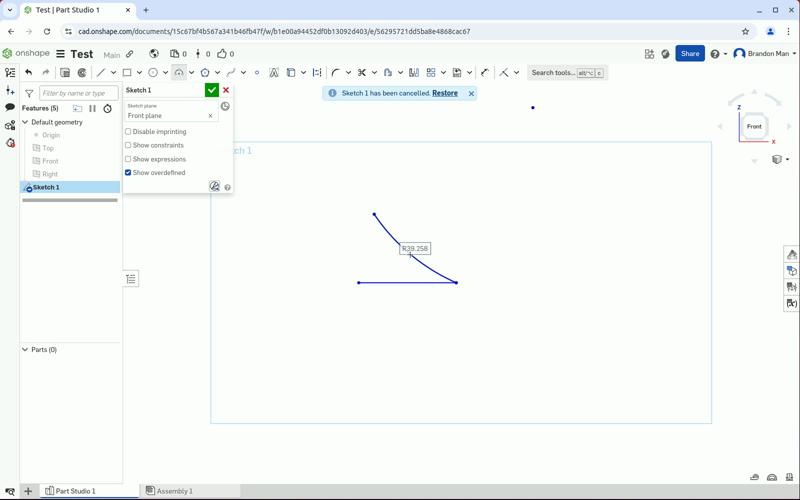
mouse_move(374, 214)
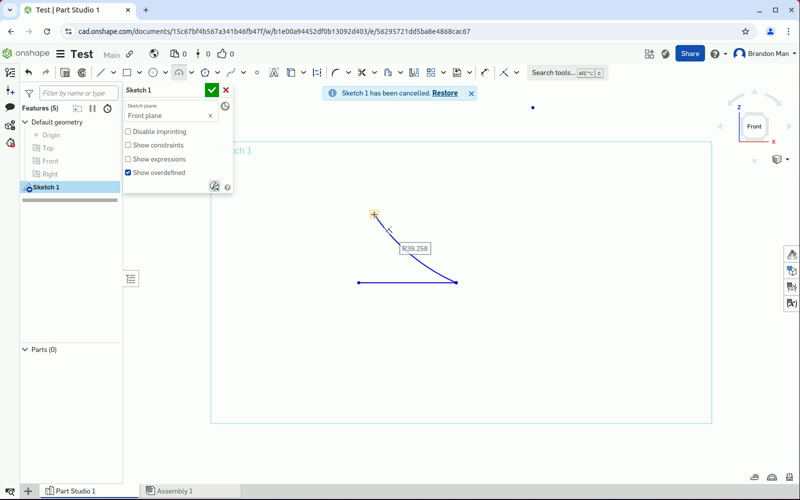
click(374, 214)
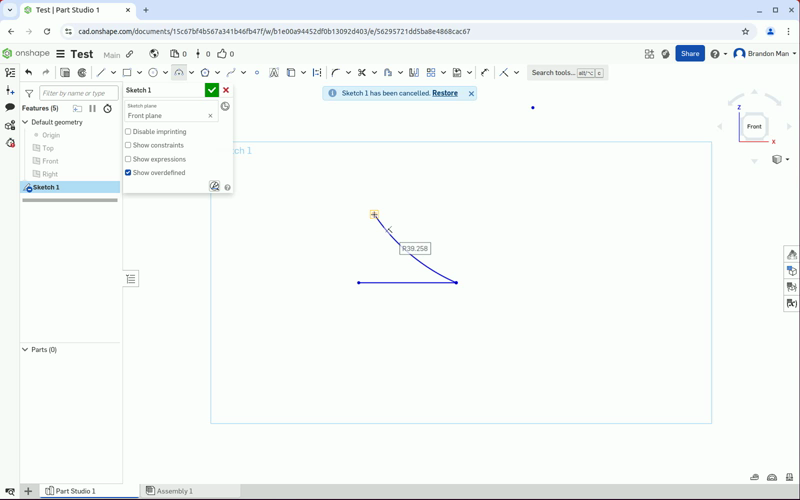
key_down(shift)
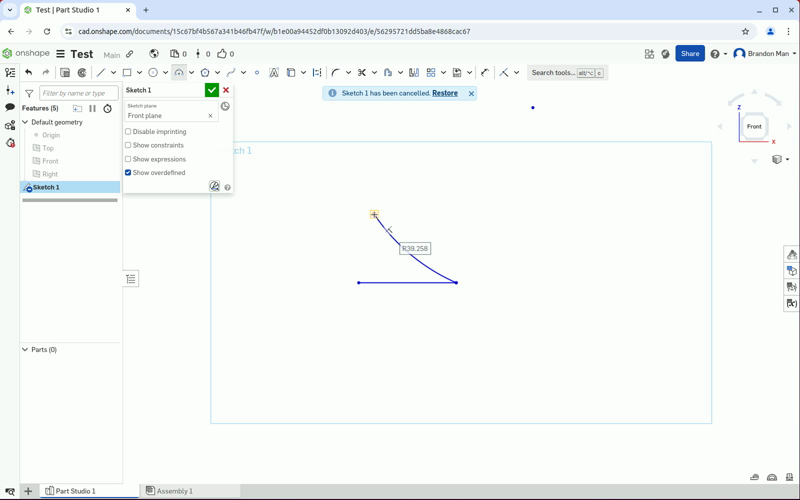
mouse_move(358, 221)
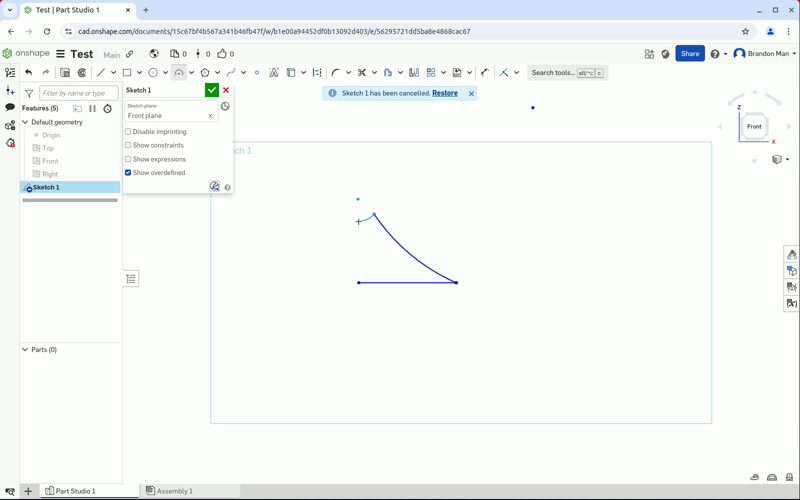
click(358, 221)
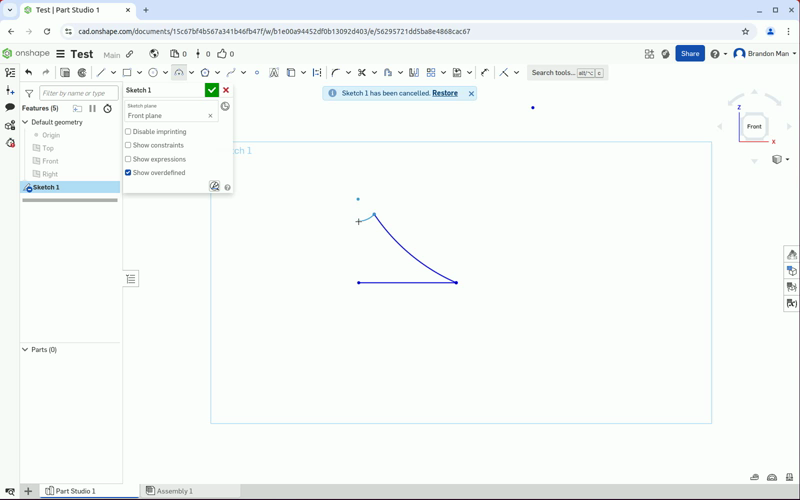
mouse_move(367, 220)
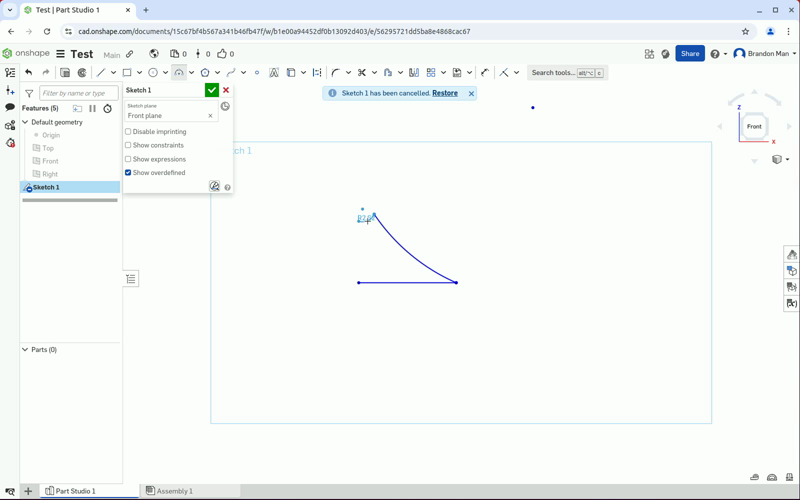
click(367, 220)
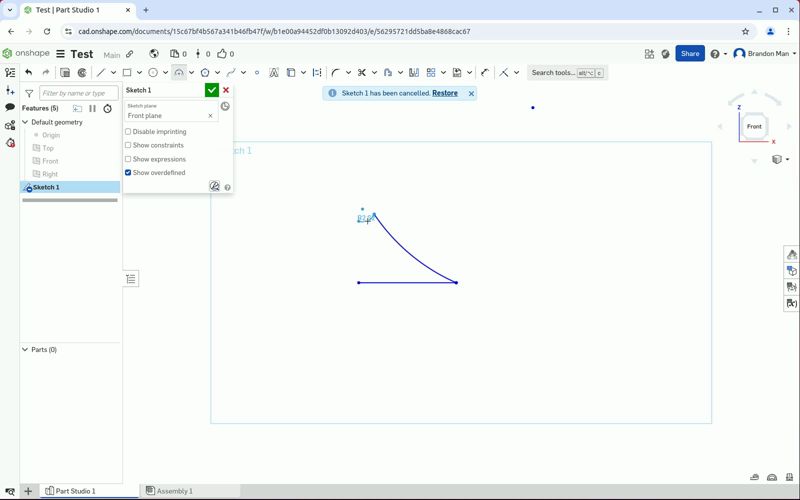
key_up(shift)
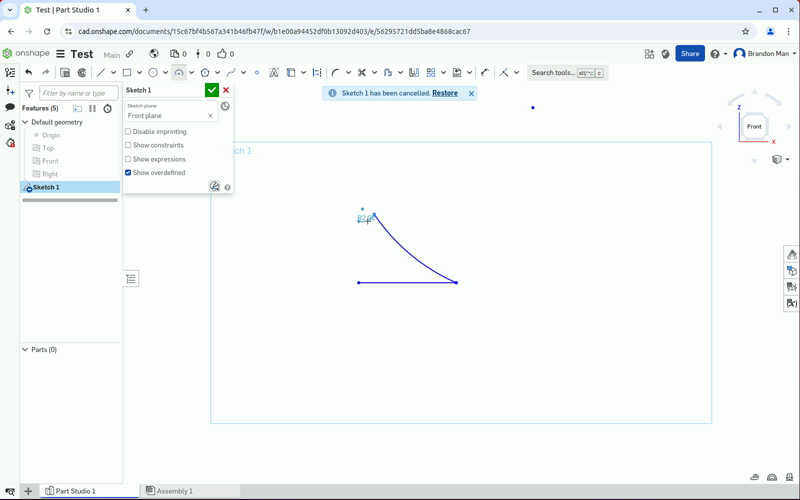
key(esc)
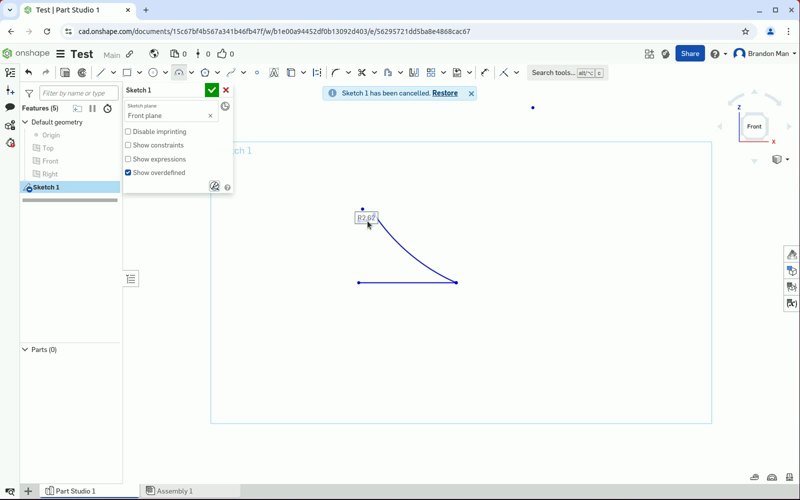
key(l)
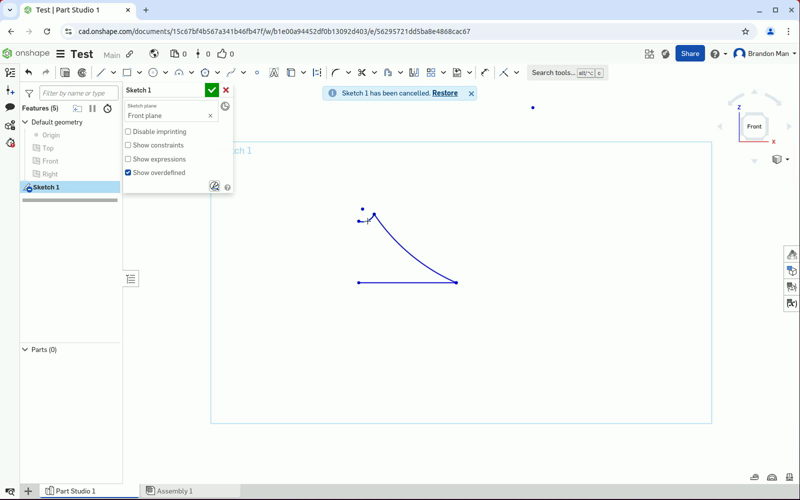
mouse_move(358, 221)
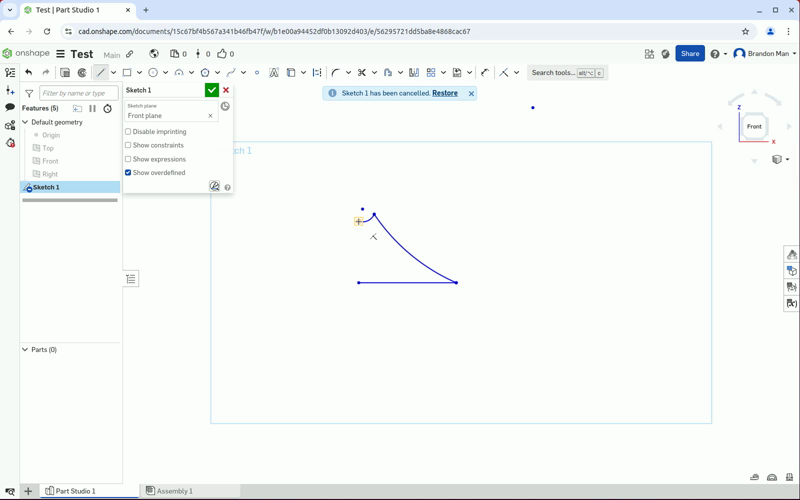
click(358, 221)
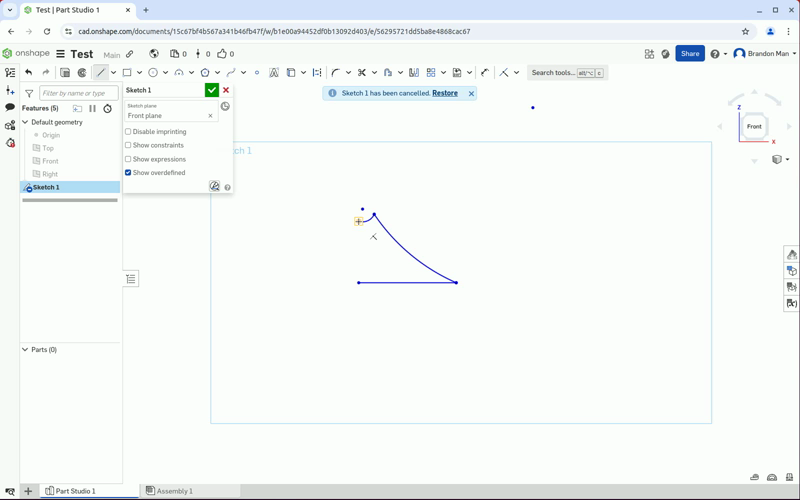
key_down(shift)
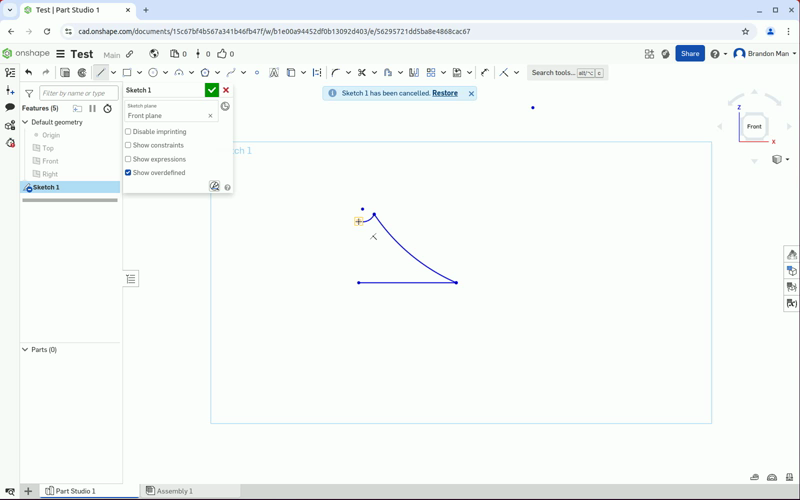
mouse_move(358, 282)
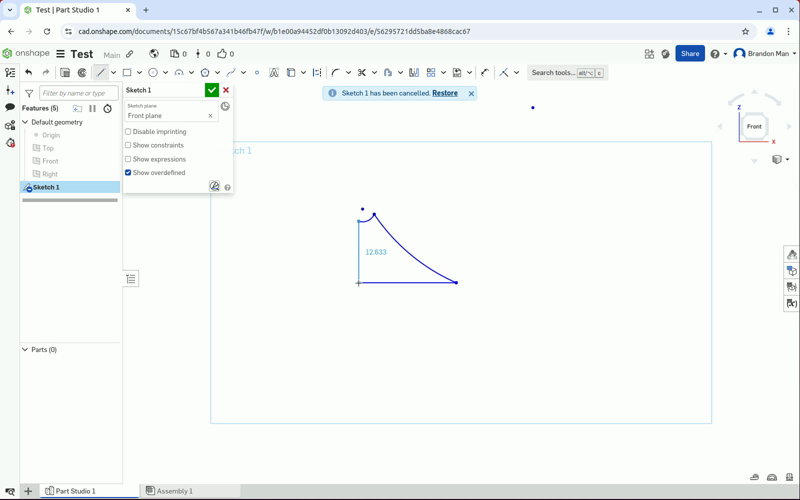
key_up(shift)
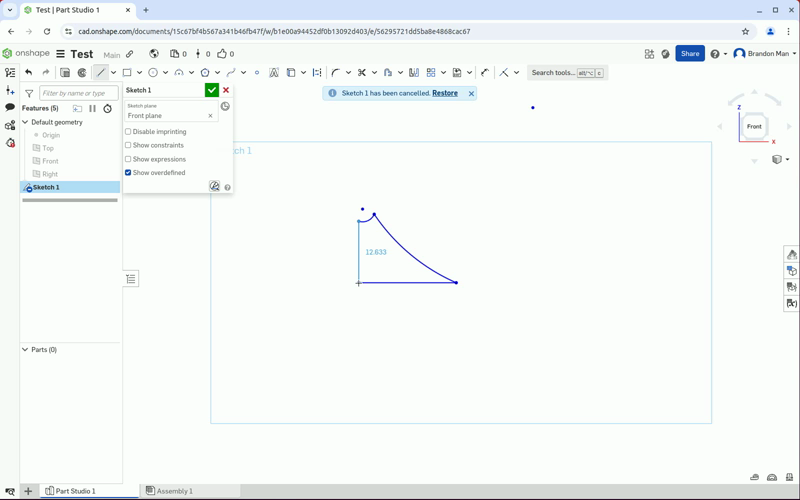
click(358, 282)
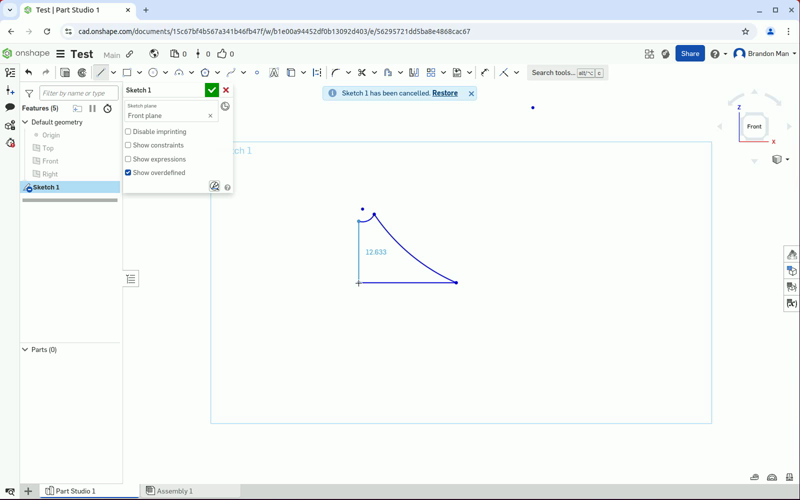
key(esc)
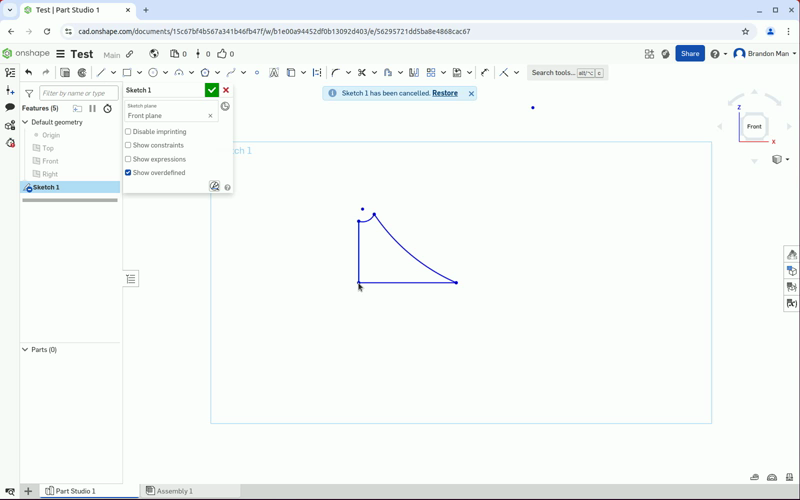
mouse_move(405, 264)
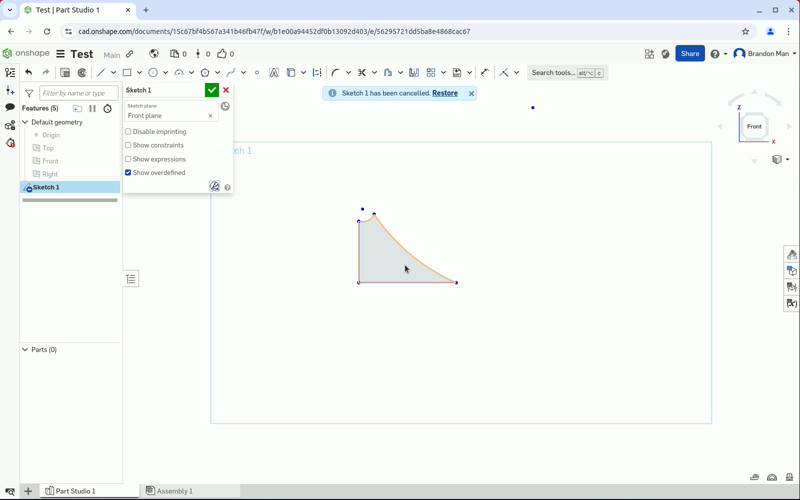
click(405, 264)
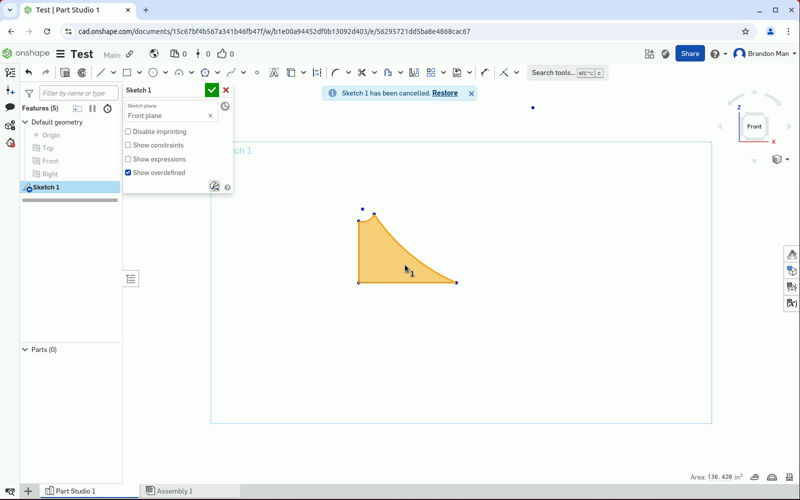
mouse_move(73, 352)
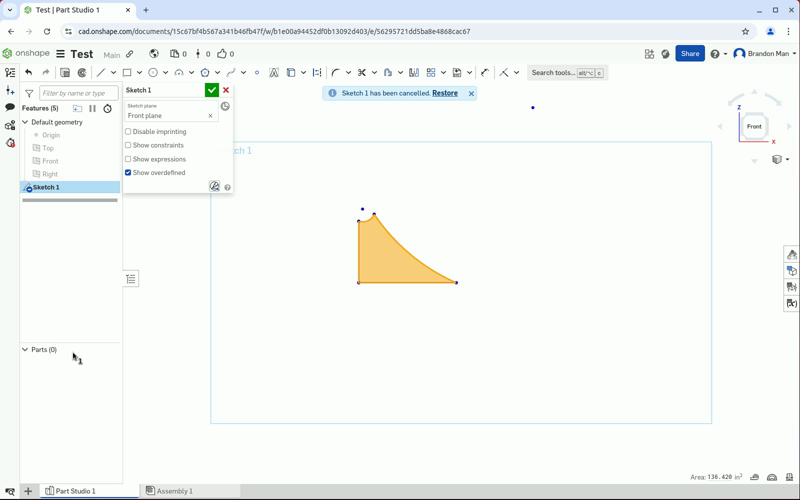
key(shift+y)
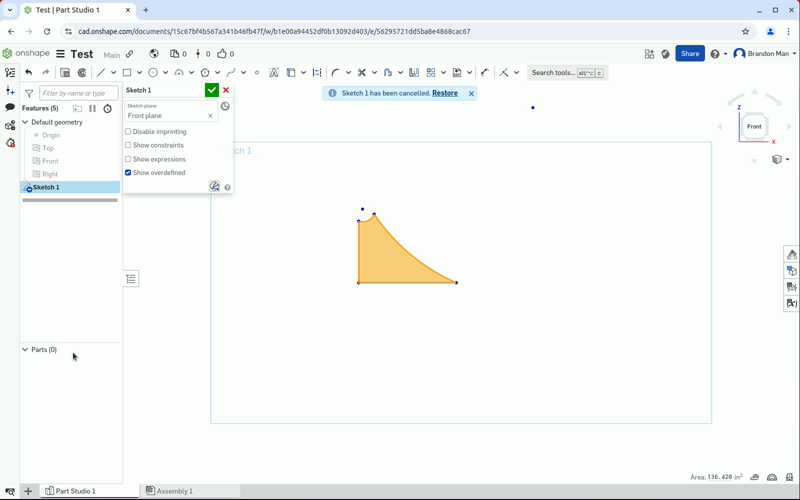
key(shift+e)
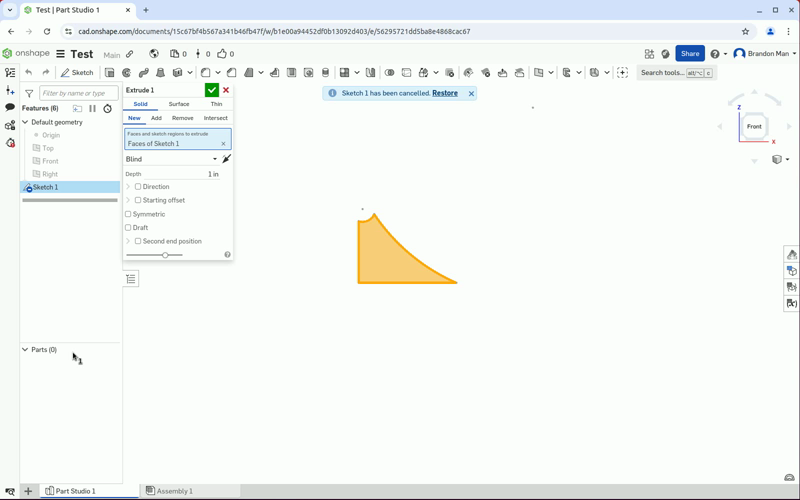
mouse_move(143, 106)
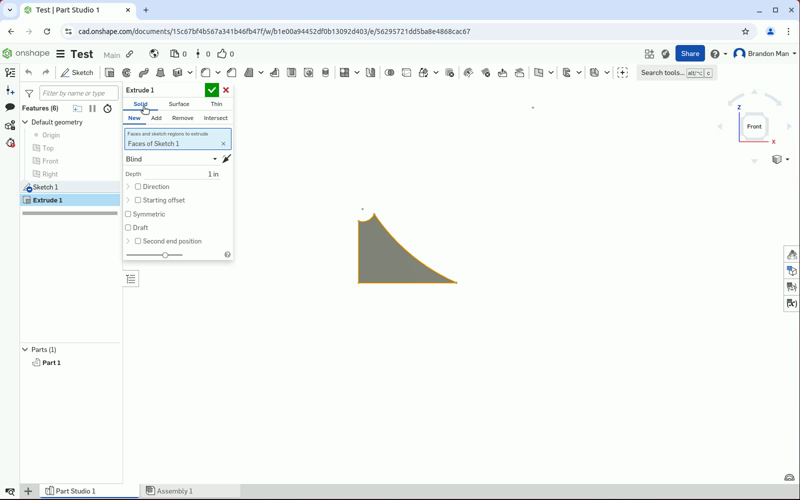
click(143, 106)
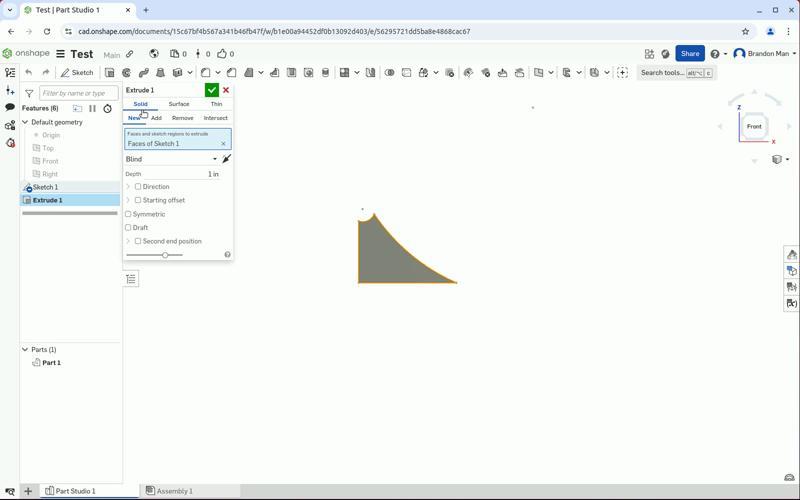
mouse_move(137, 120)
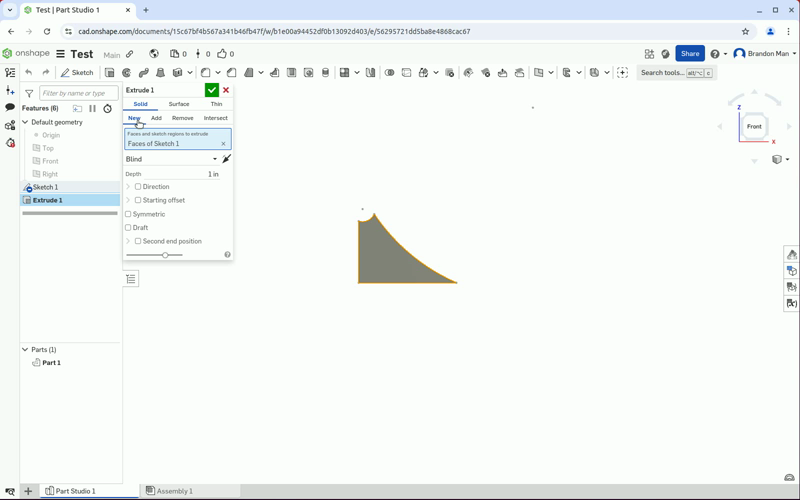
click(137, 120)
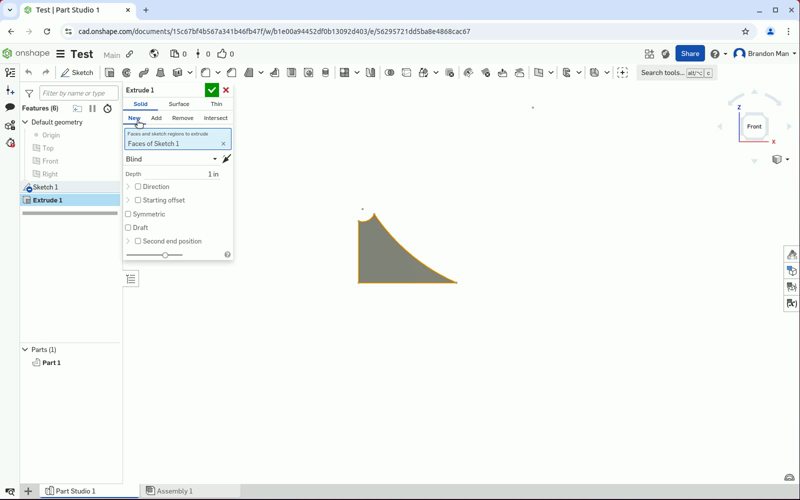
key(tab, 4)
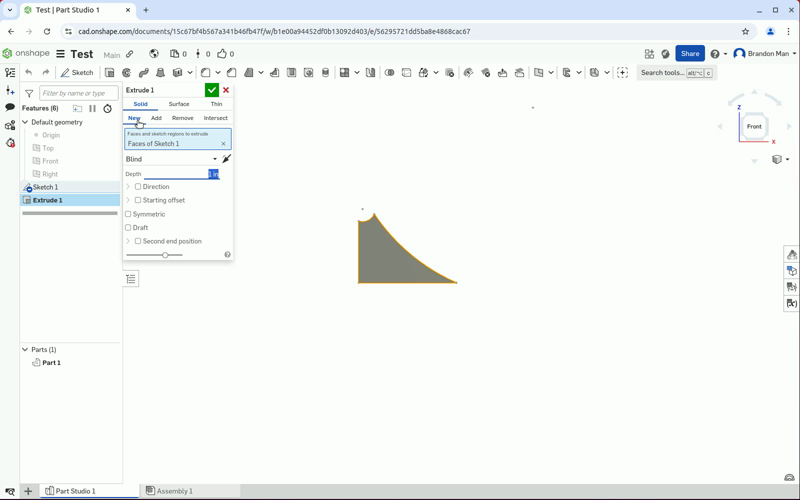
text(8.425)
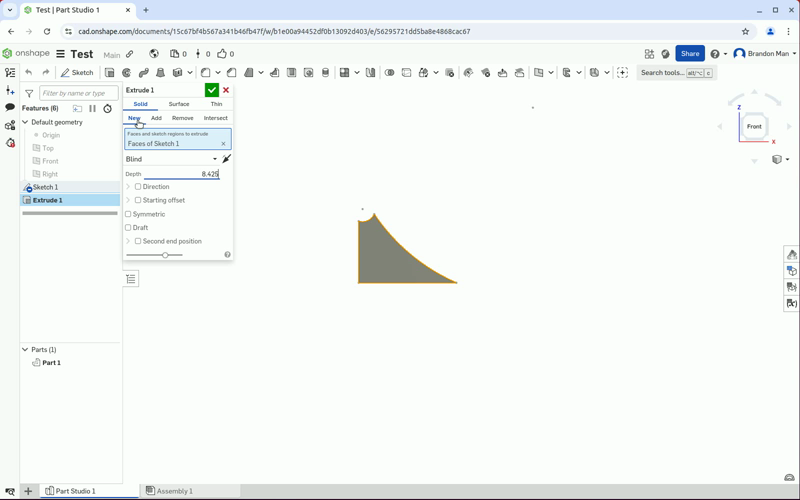
key(enter)
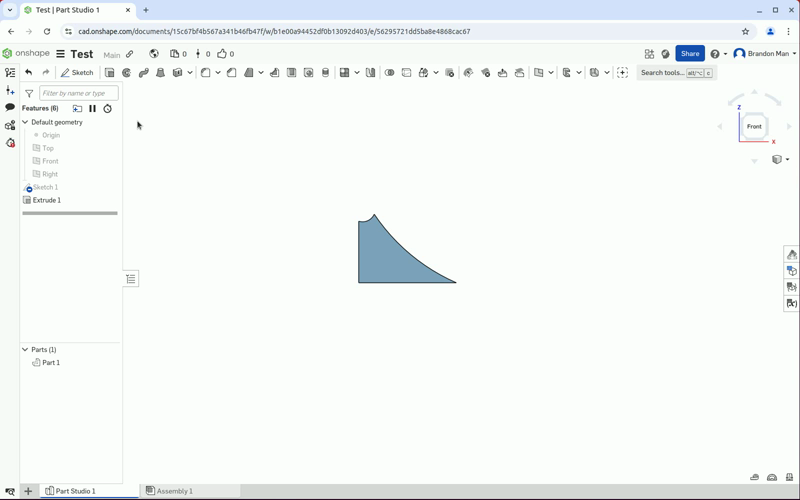
key(shift+h)
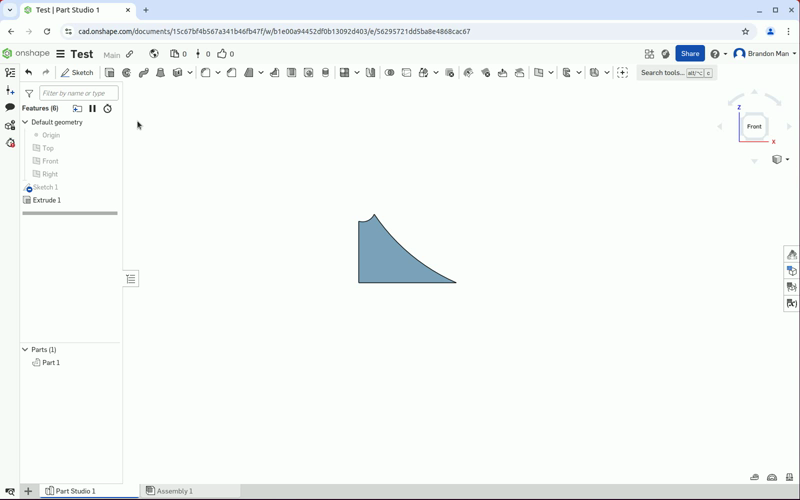
key(shift+h)
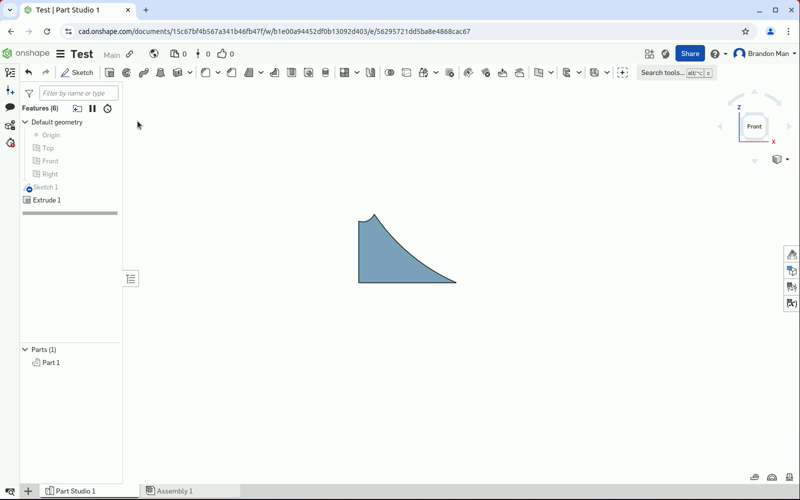
mouse_move(73, 189)
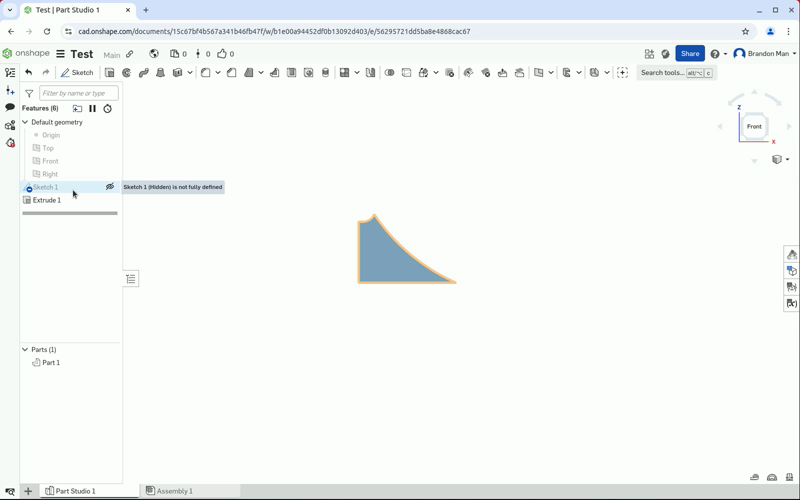
click(73, 189)
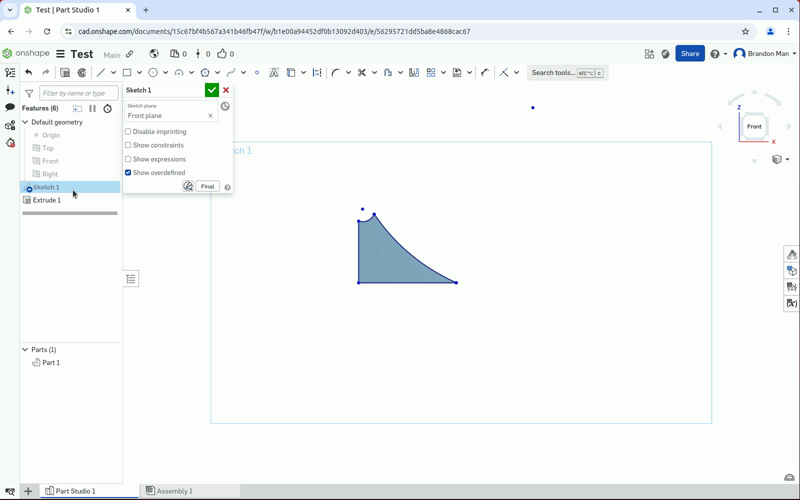
mouse_move(229, 92)
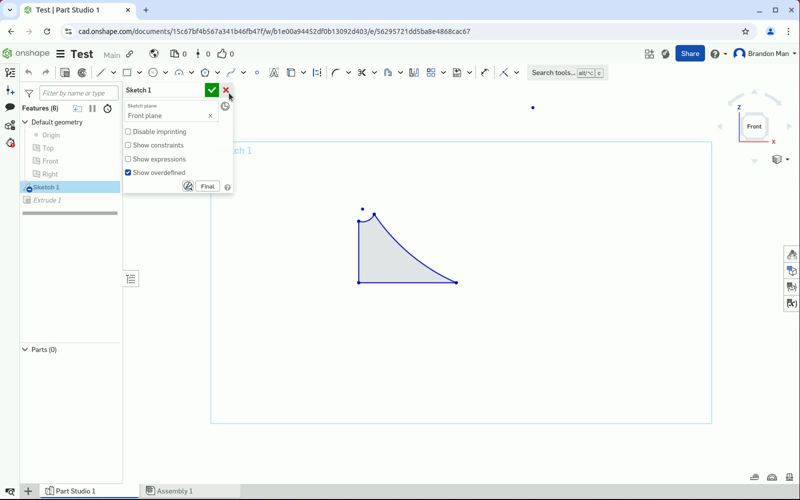
click(229, 92)
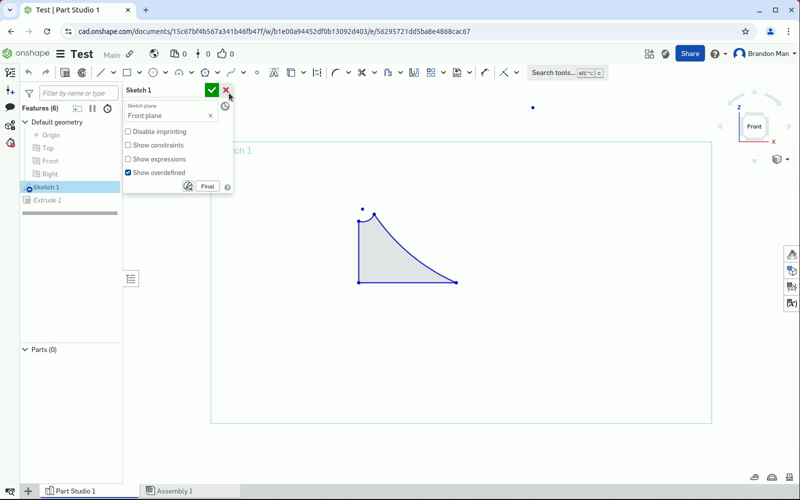
key(shift+s)
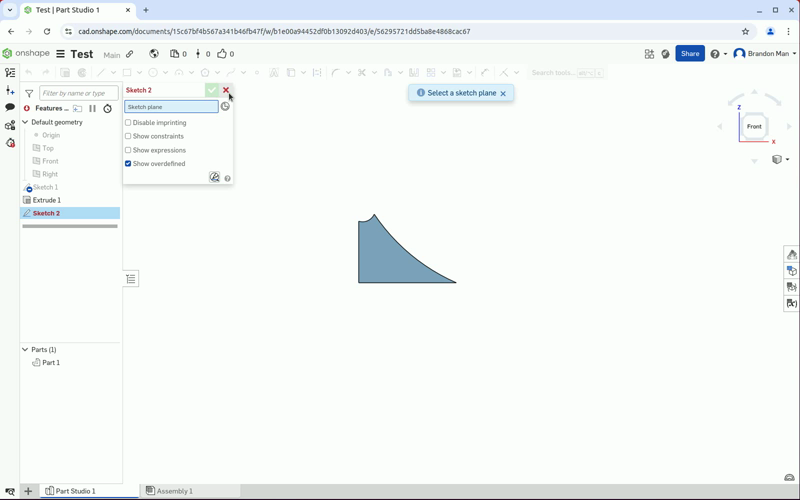
mouse_move(73, 163)
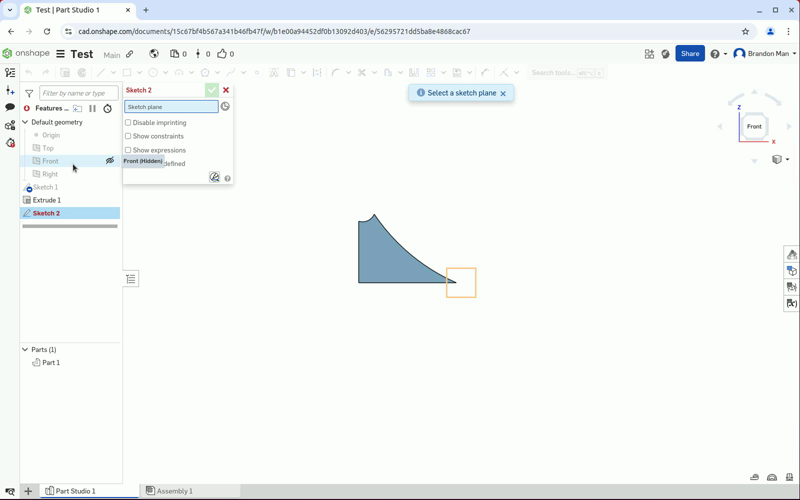
click(73, 163)
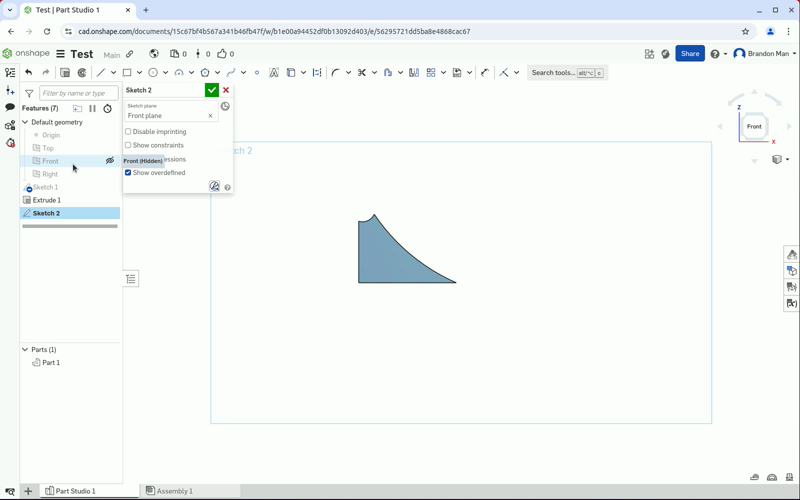
mouse_move(73, 352)
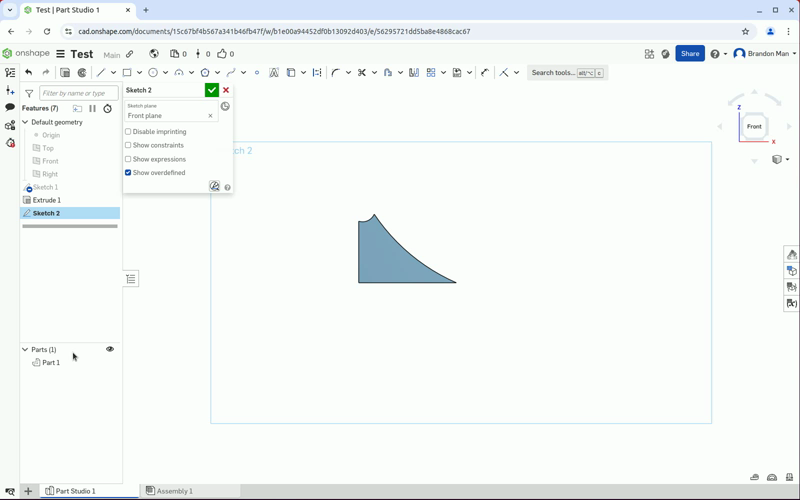
key(y)
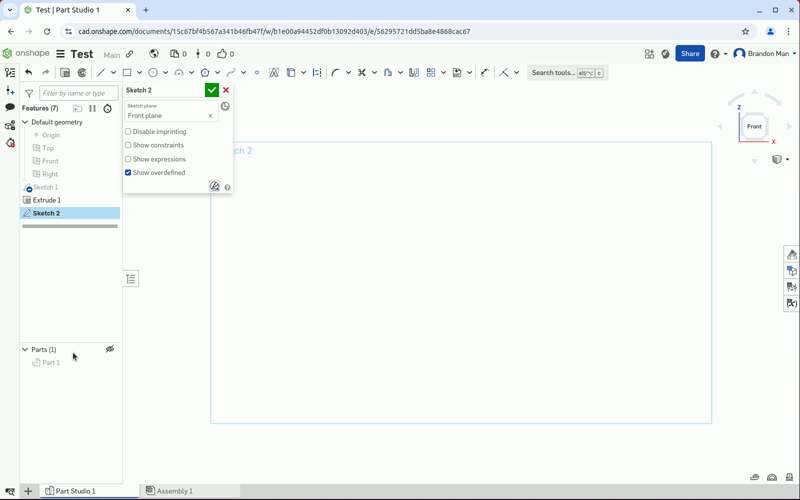
key(c)
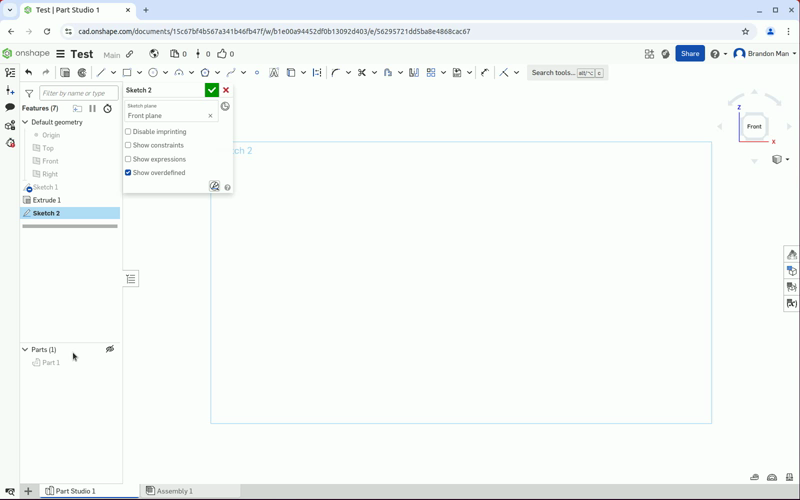
key_down(shift)
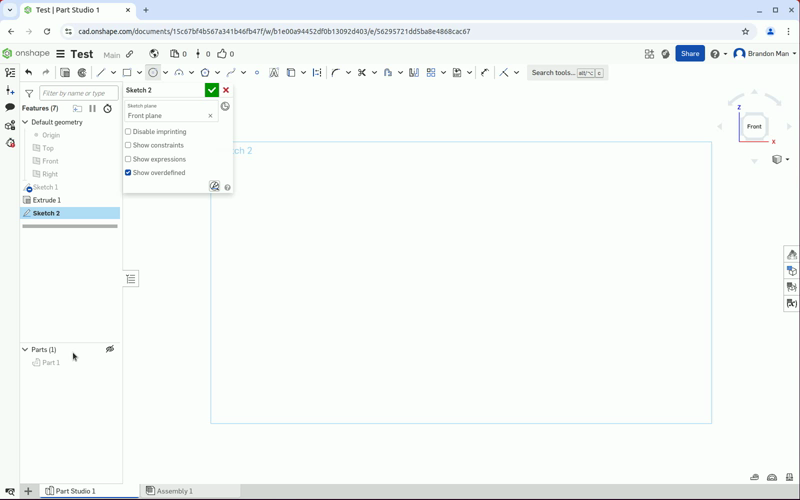
mouse_move(362, 207)
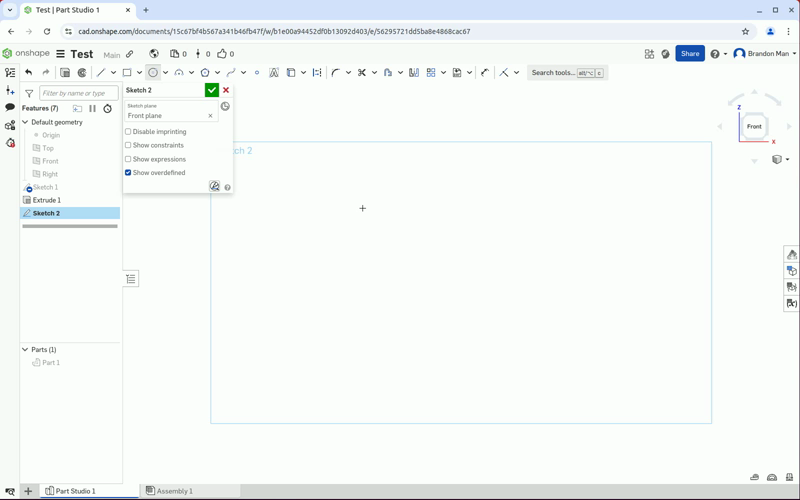
click(362, 207)
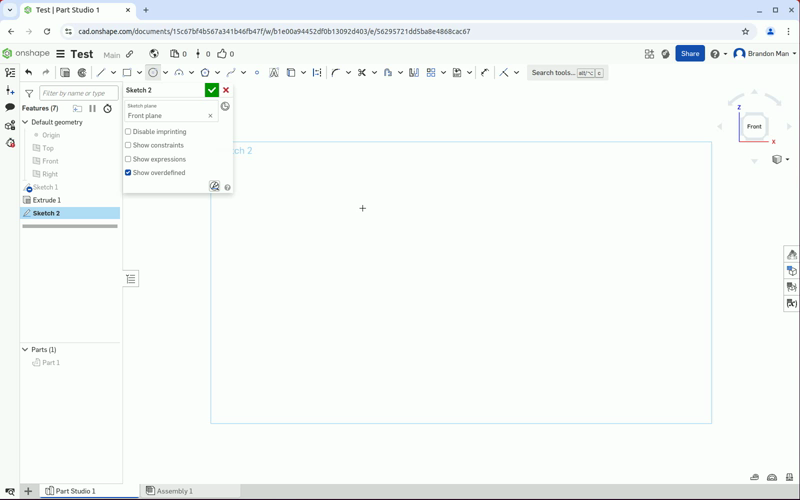
key_up(shift)
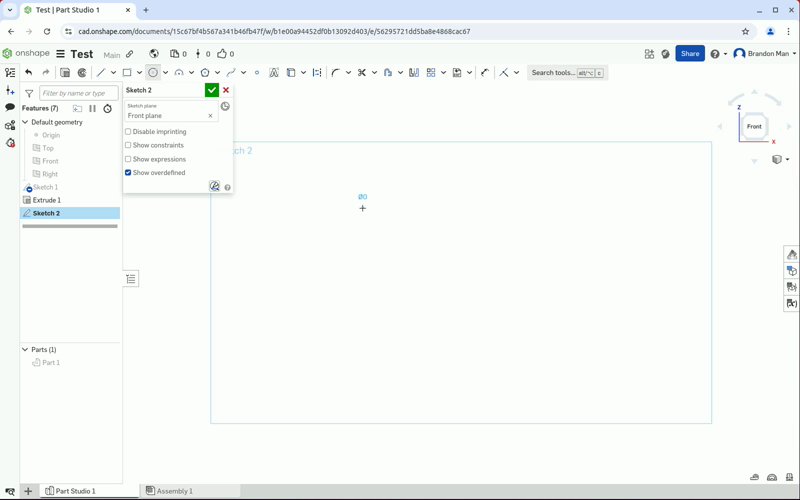
mouse_move(377, 207)
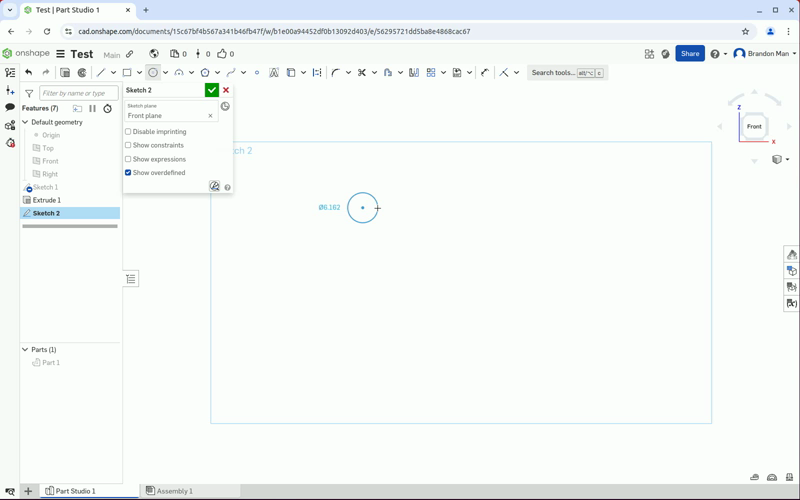
click(377, 207)
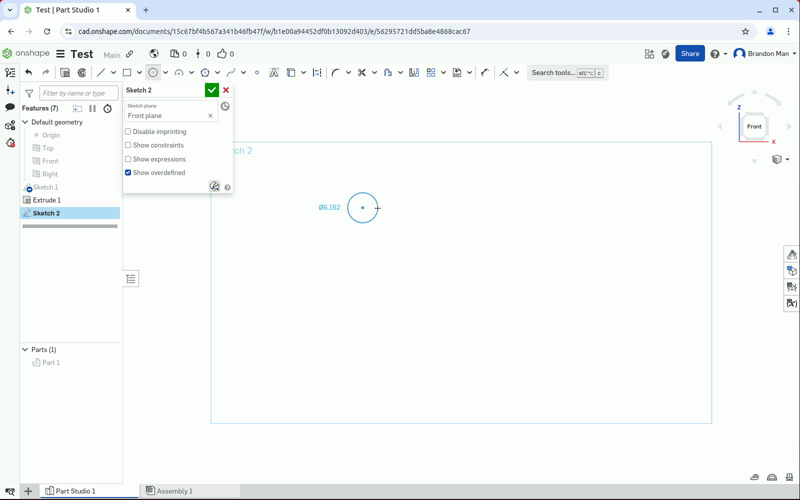
key(esc)
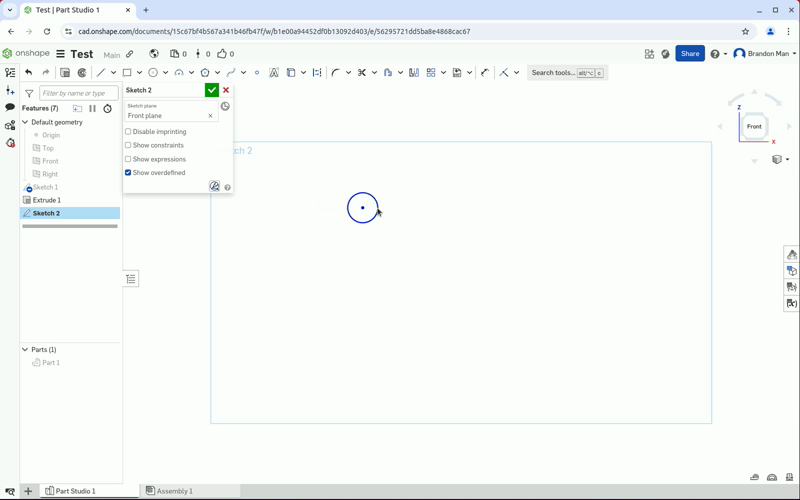
mouse_move(363, 211)
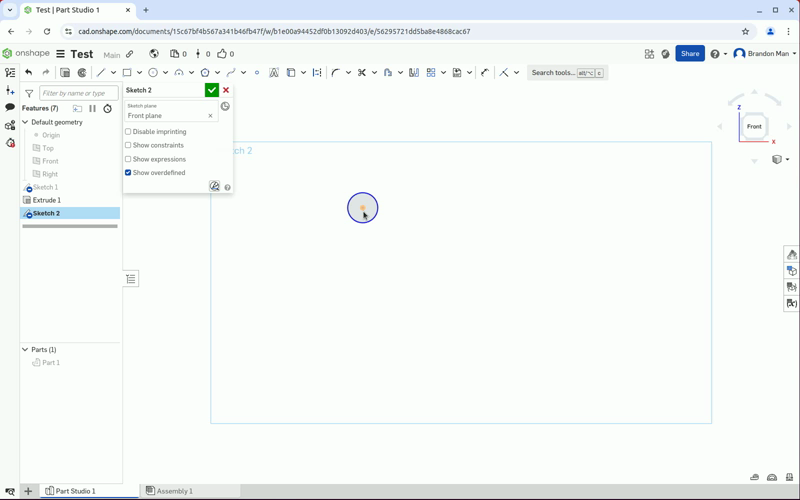
scroll(6)
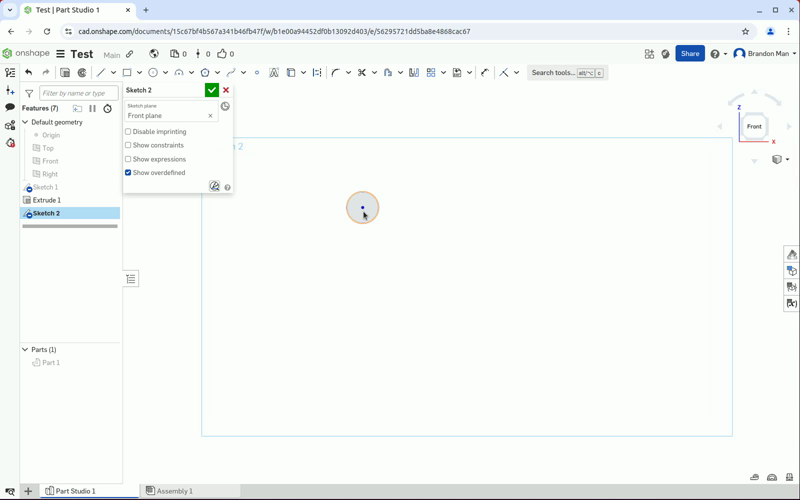
scroll(6)
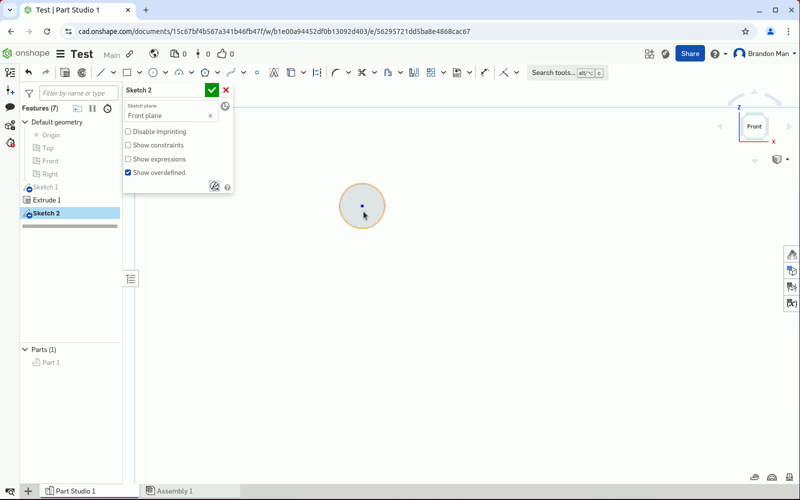
scroll(6)
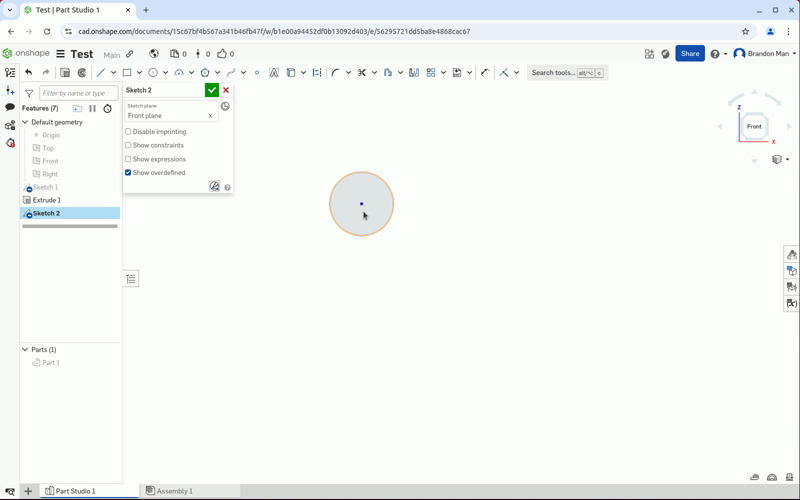
scroll(6)
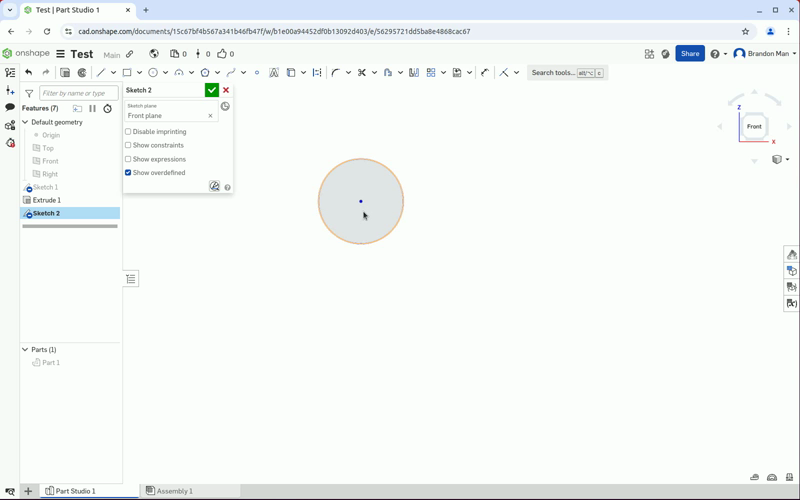
scroll(6)
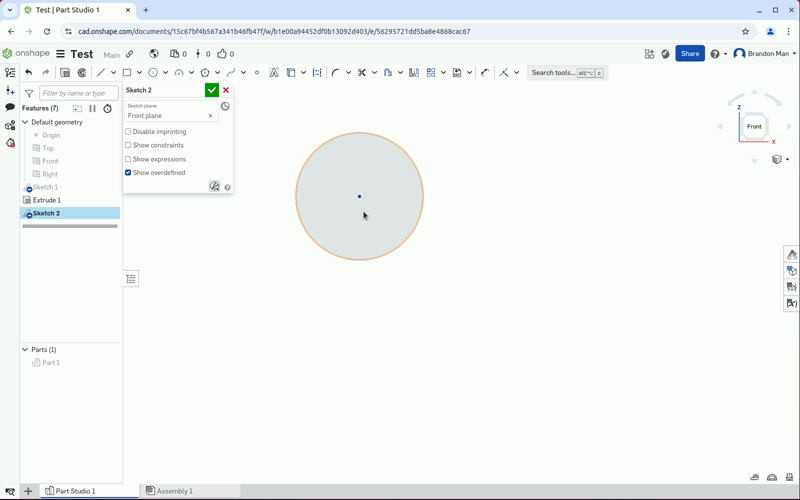
scroll(6)
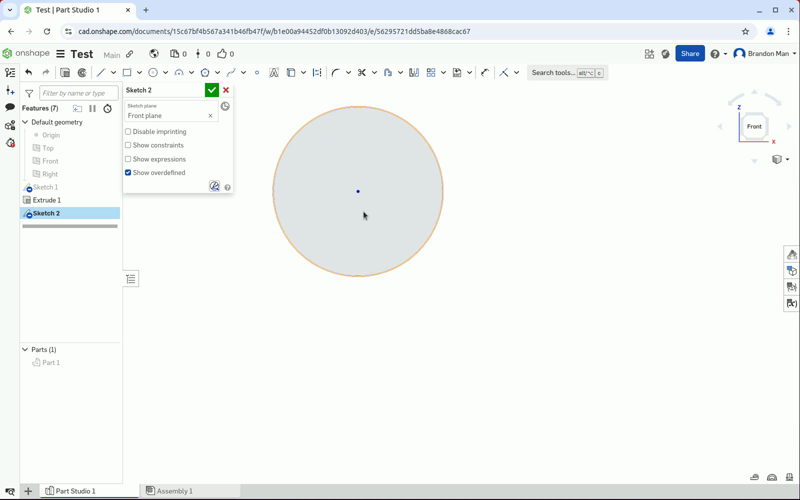
scroll(6)
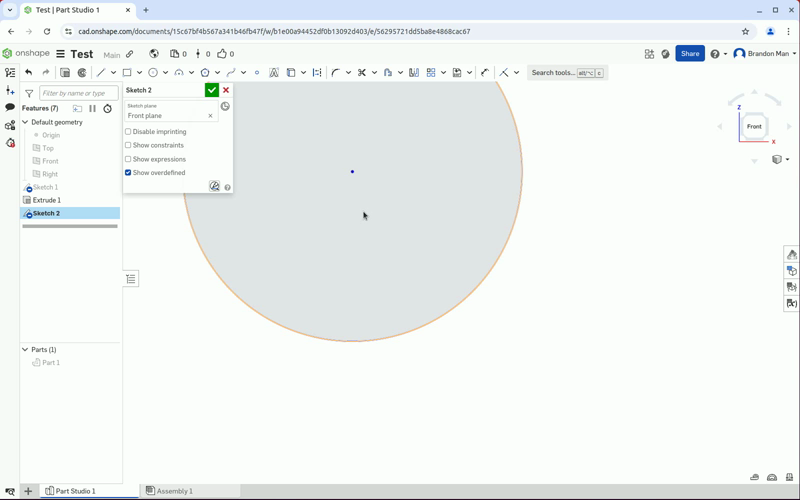
click(363, 211)
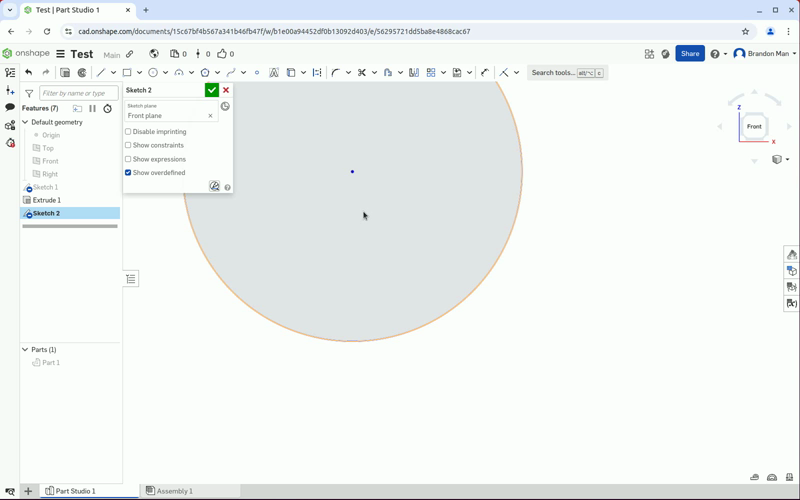
scroll(-6)
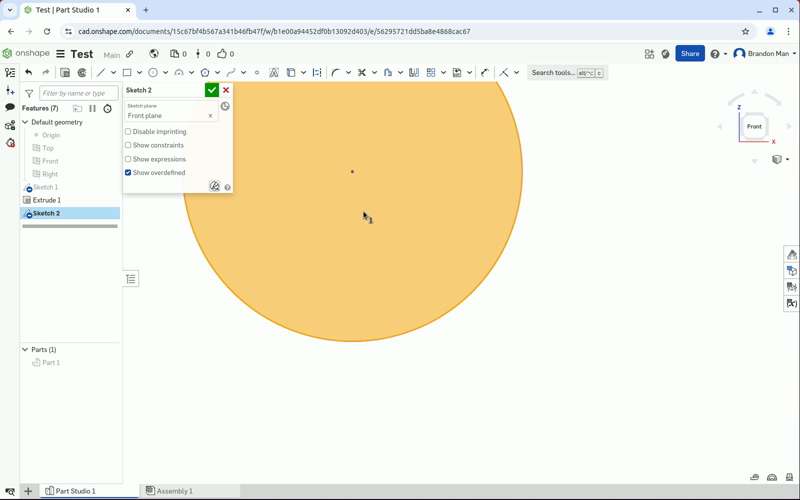
scroll(-6)
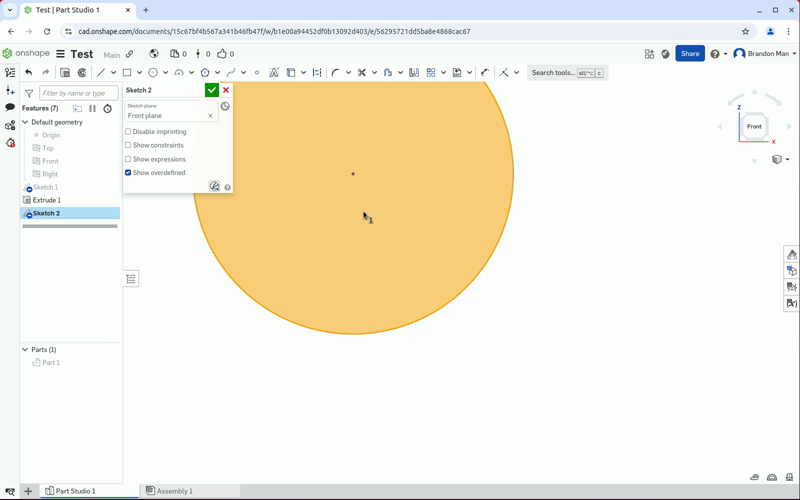
scroll(-6)
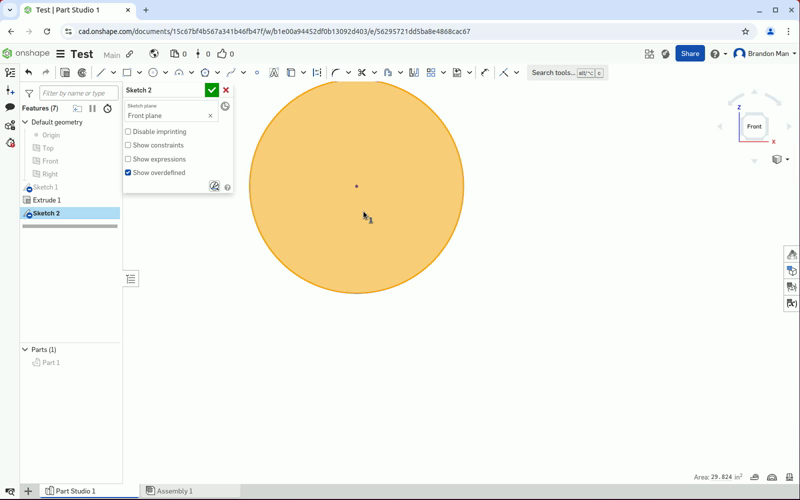
scroll(-6)
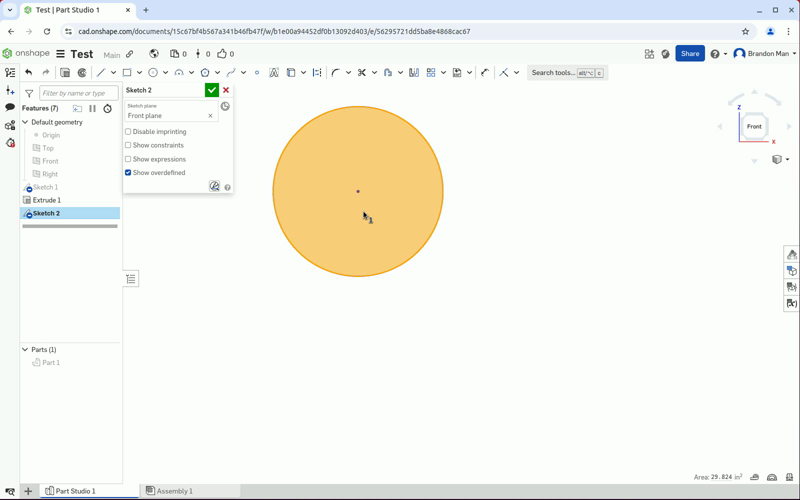
scroll(-6)
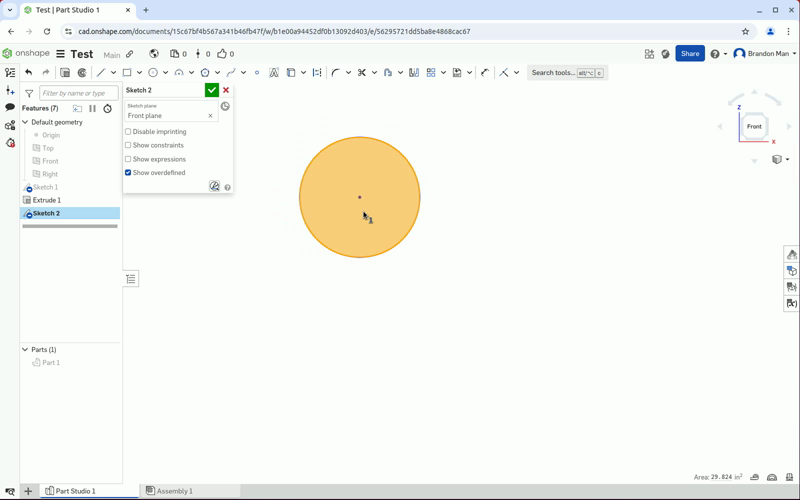
scroll(-6)
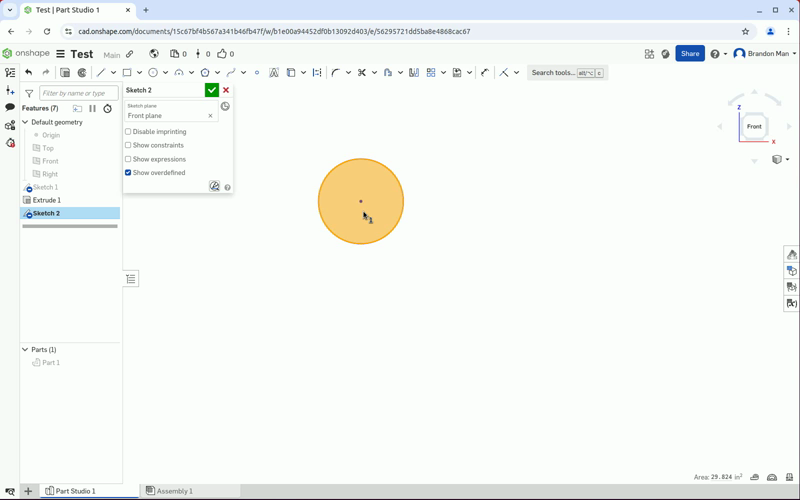
scroll(-6)
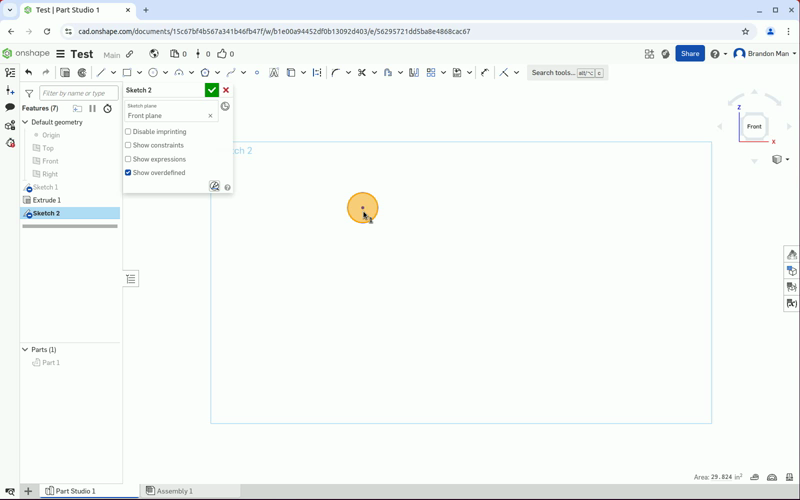
mouse_move(73, 352)
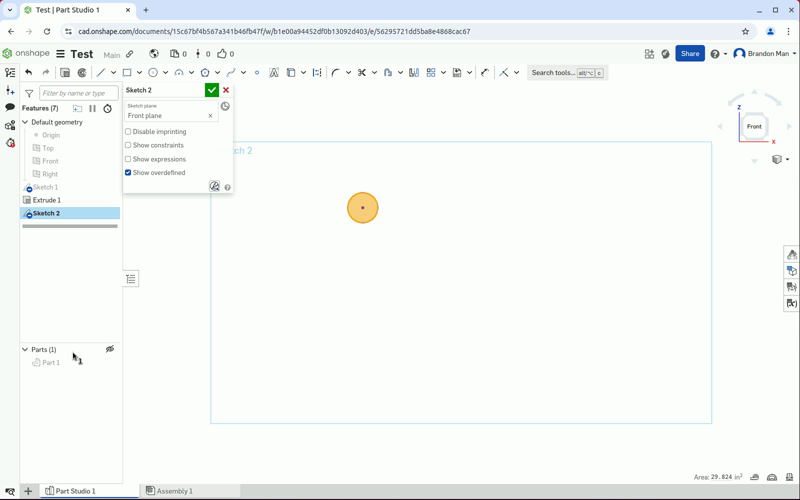
key(shift+y)
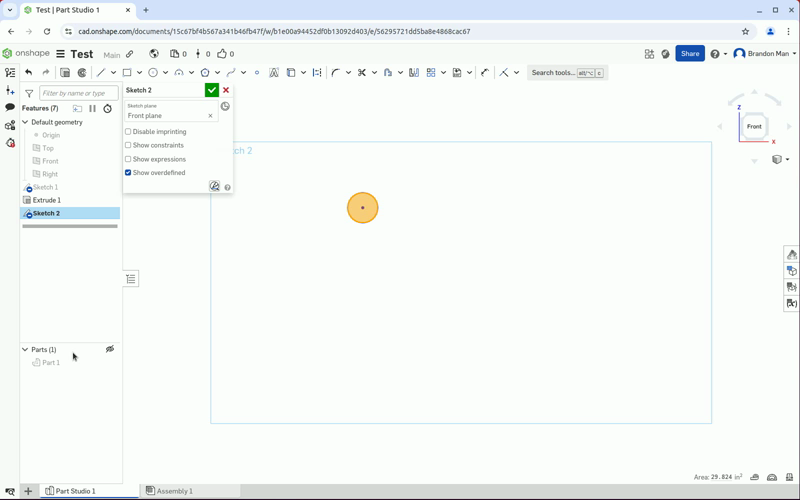
key(shift+e)
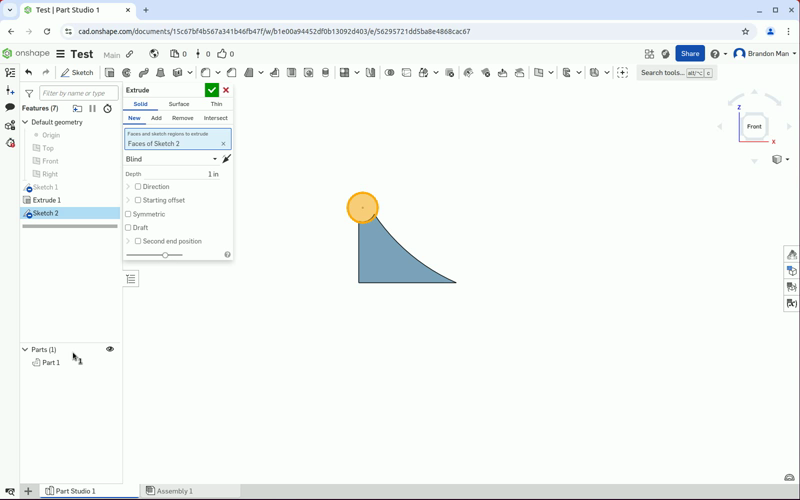
mouse_move(143, 106)
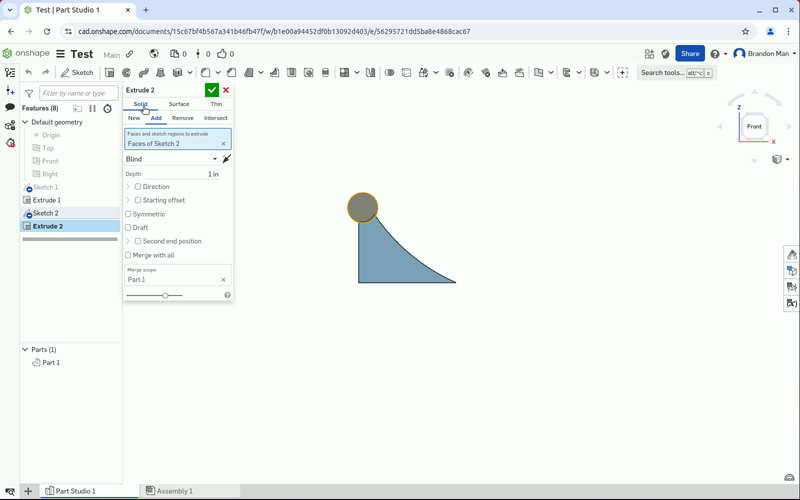
click(143, 106)
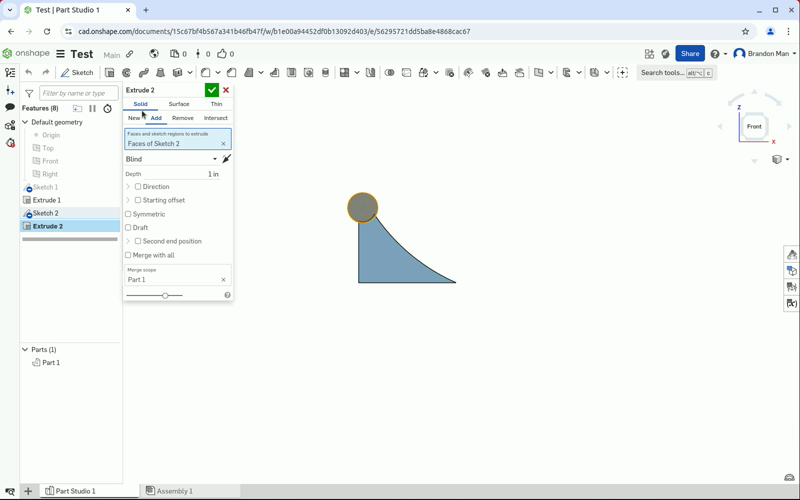
mouse_move(137, 120)
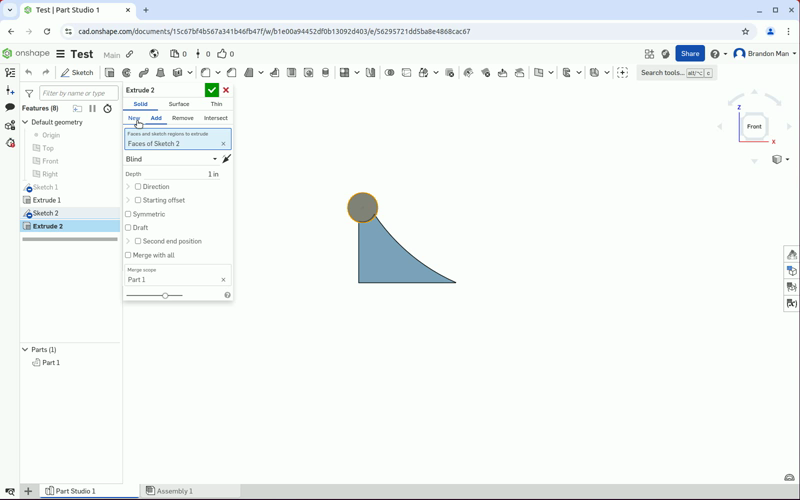
click(137, 120)
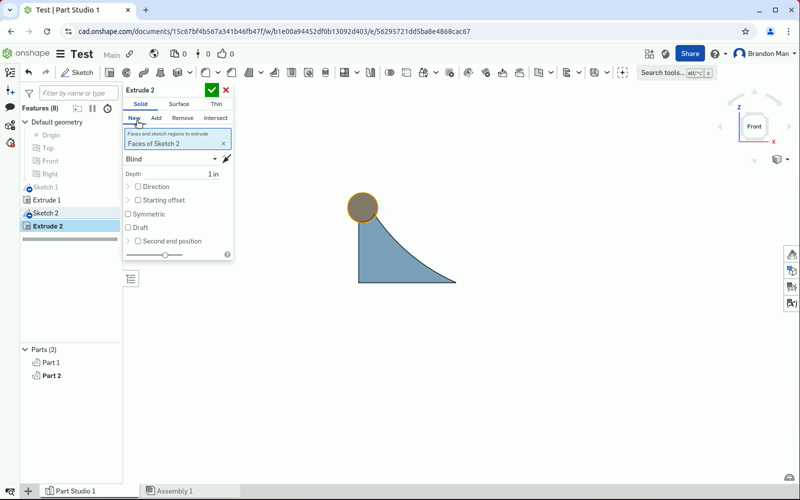
key(tab, 4)
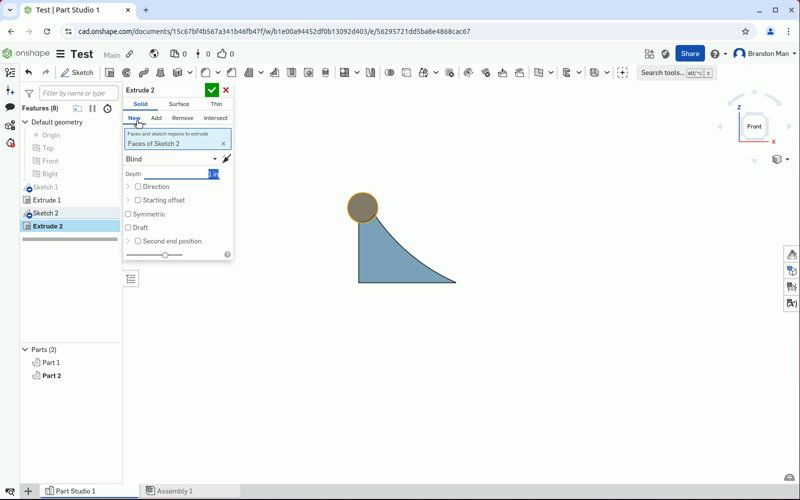
text(8.425)
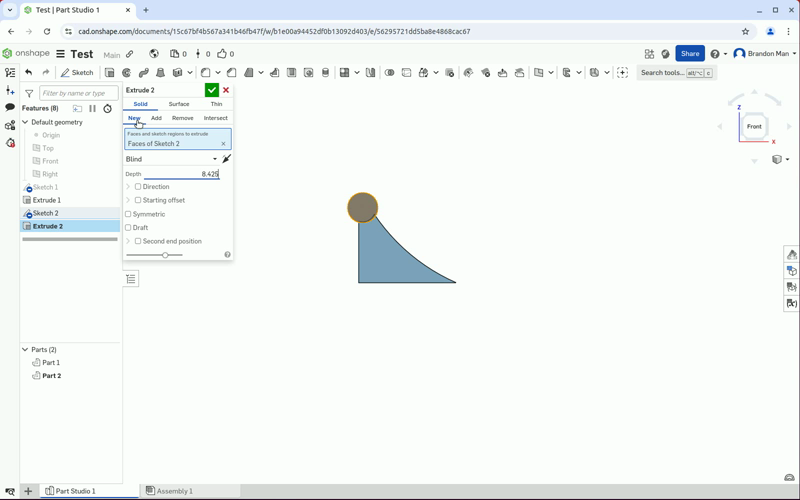
key(enter)
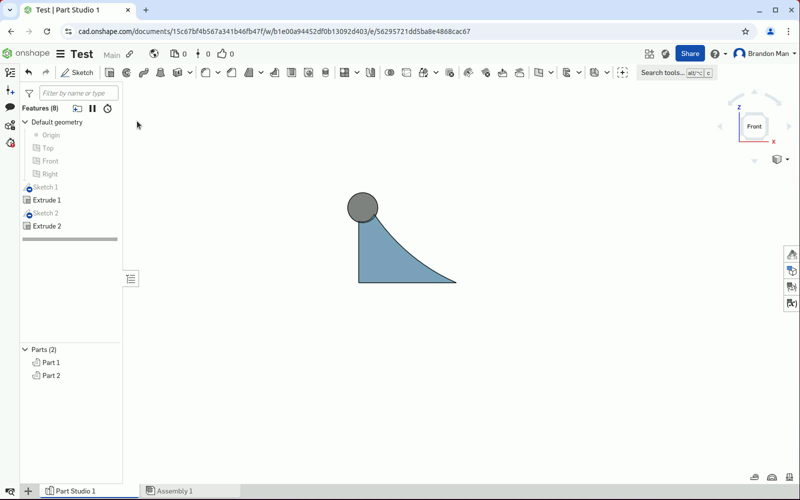
key(shift+h)
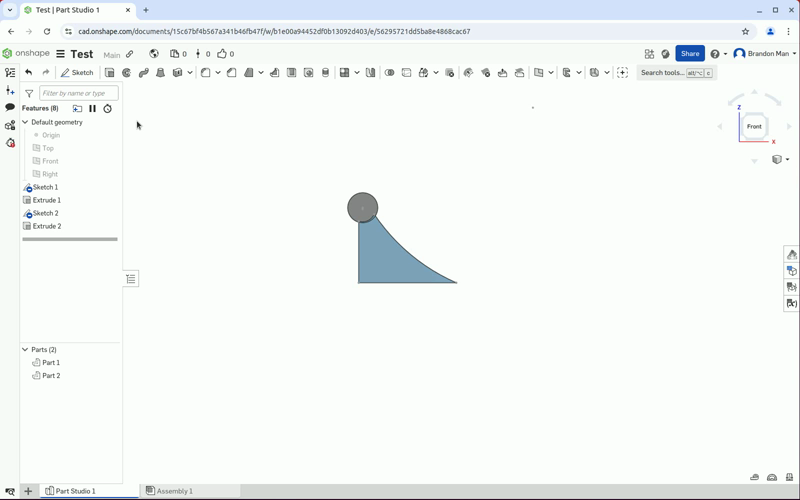
key(shift+h)
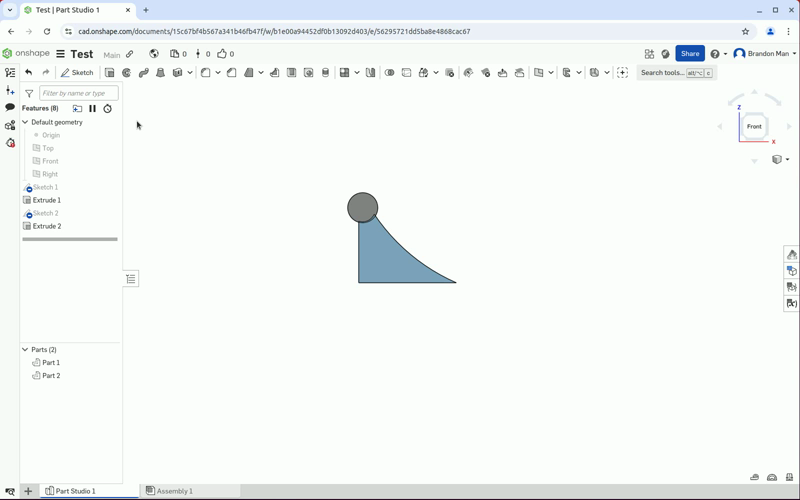
mouse_move(73, 189)
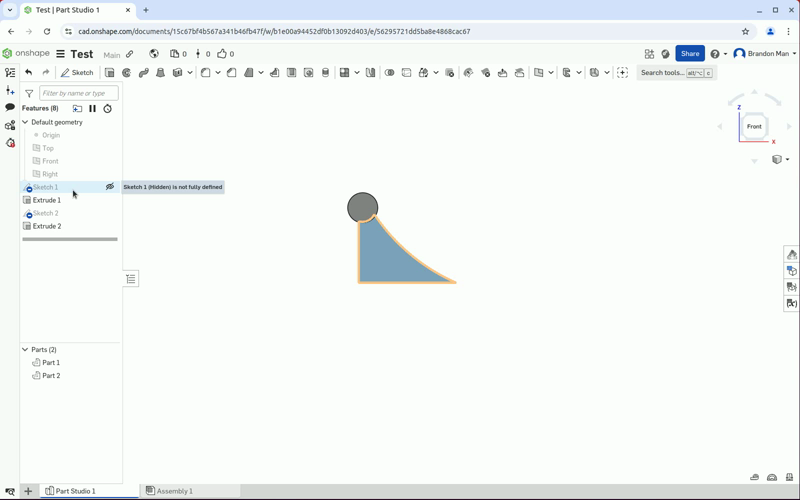
click(73, 189)
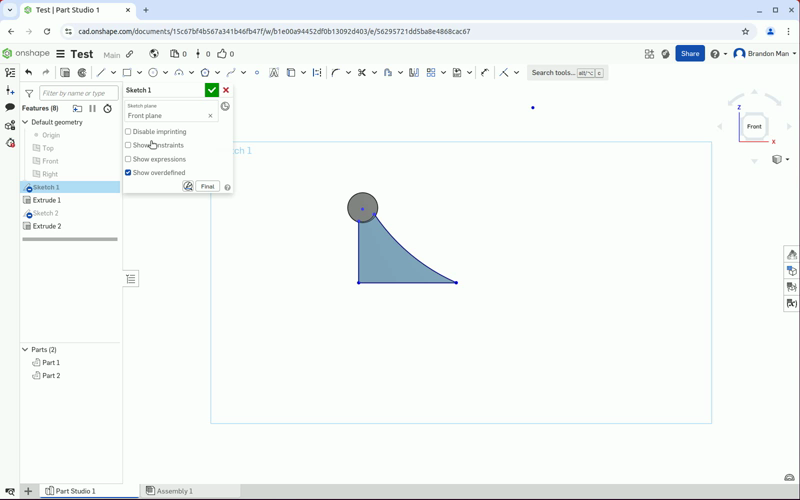
mouse_move(229, 92)
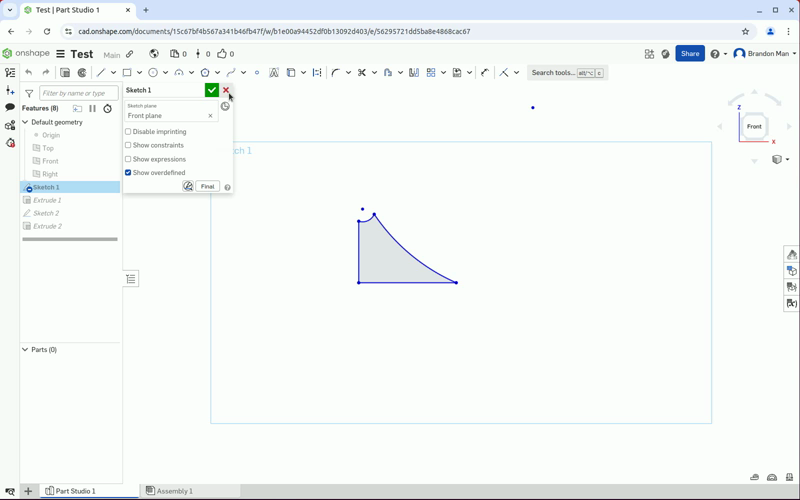
click(229, 92)
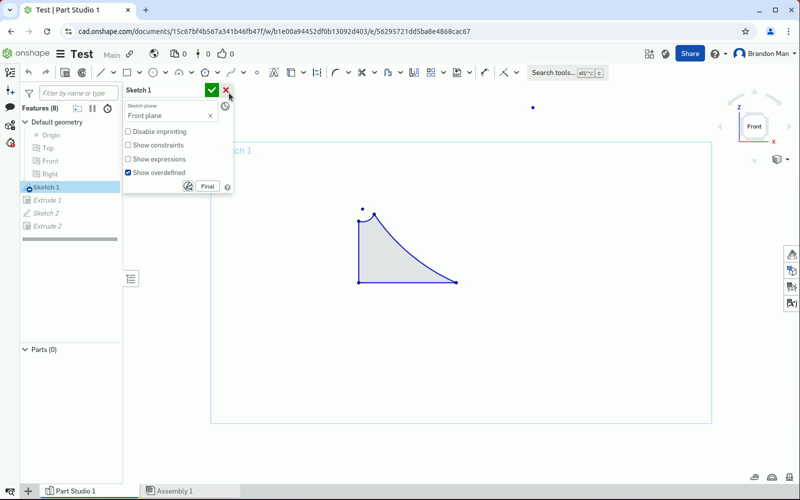
key(shift+s)
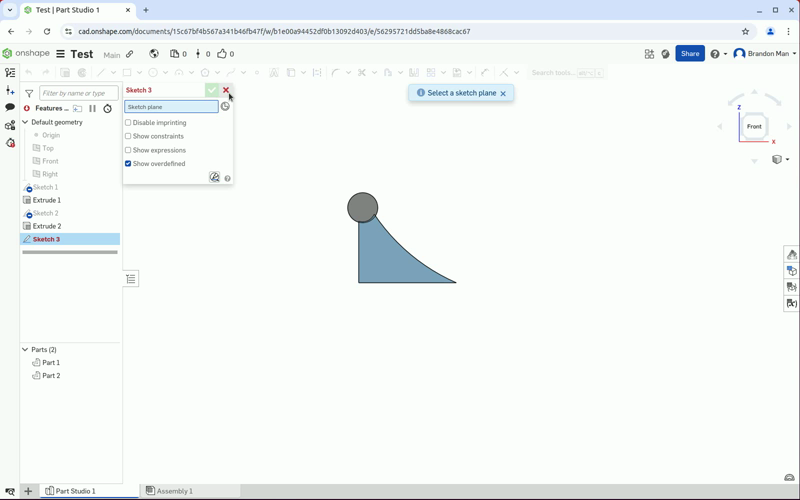
mouse_move(73, 163)
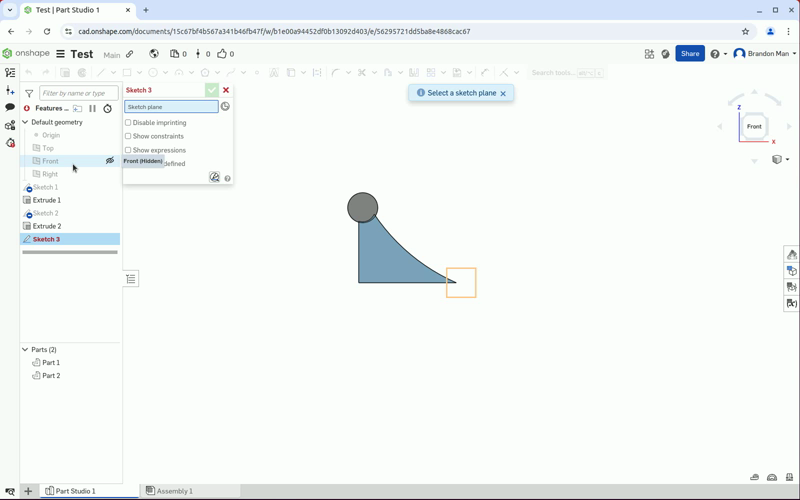
click(73, 163)
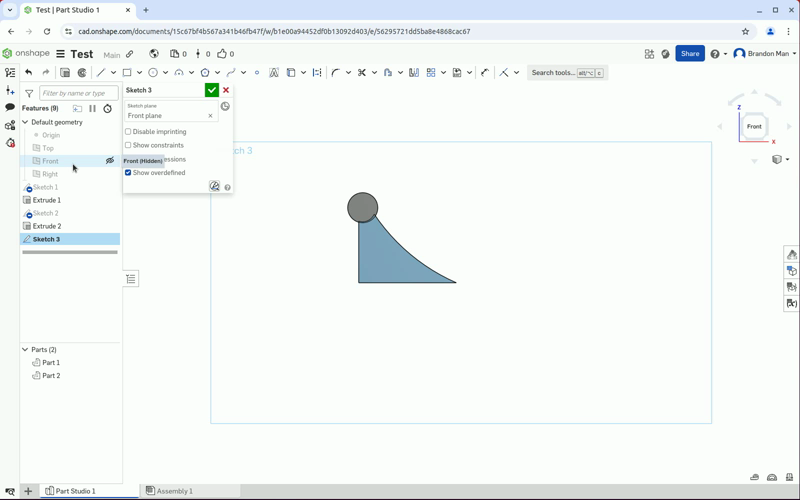
mouse_move(73, 352)
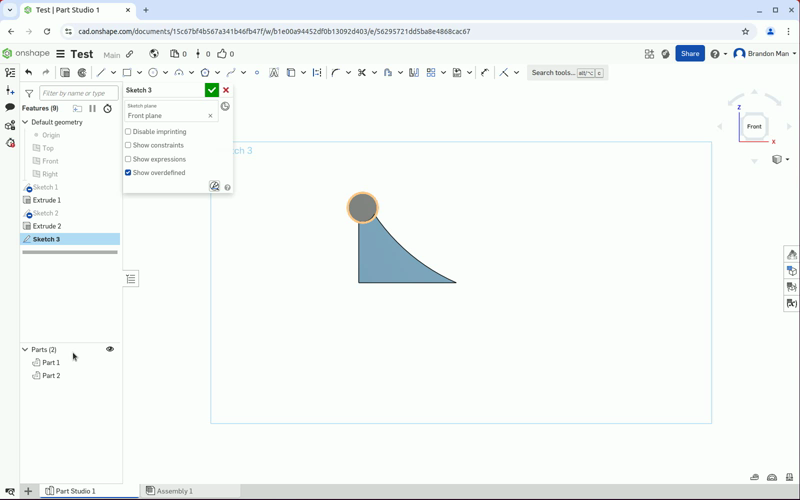
key(y)
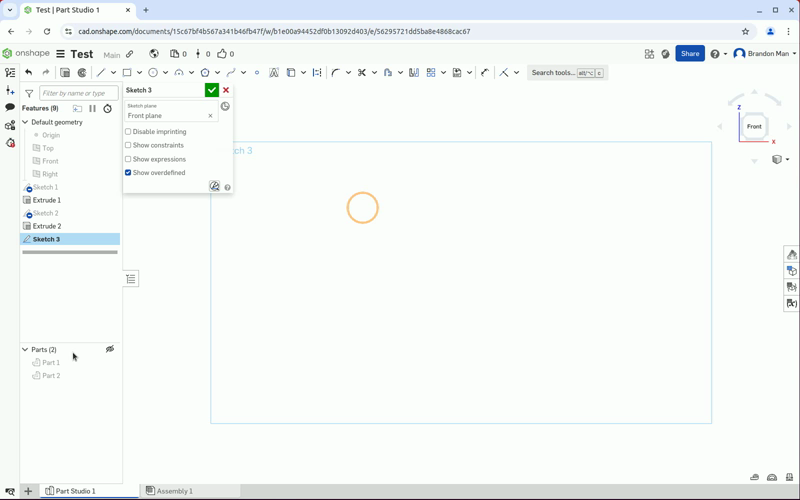
key(c)
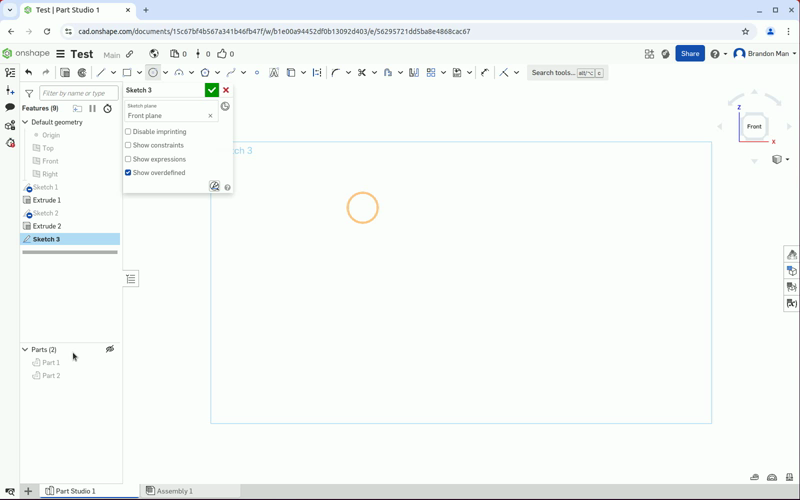
key_down(shift)
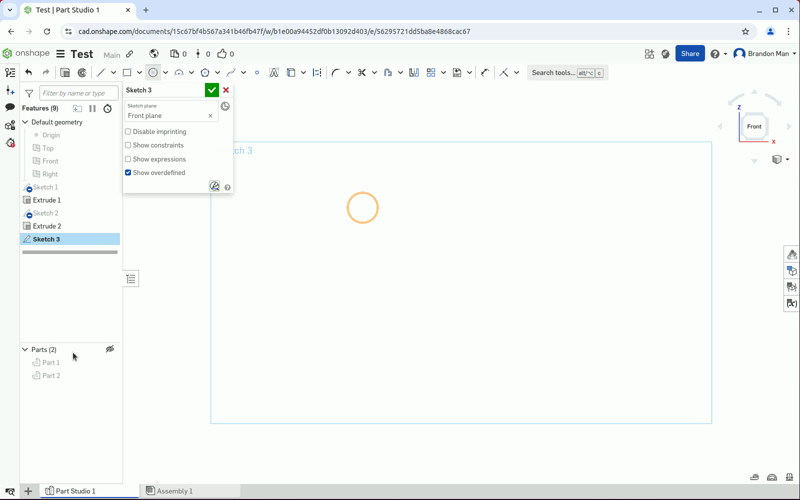
mouse_move(364, 207)
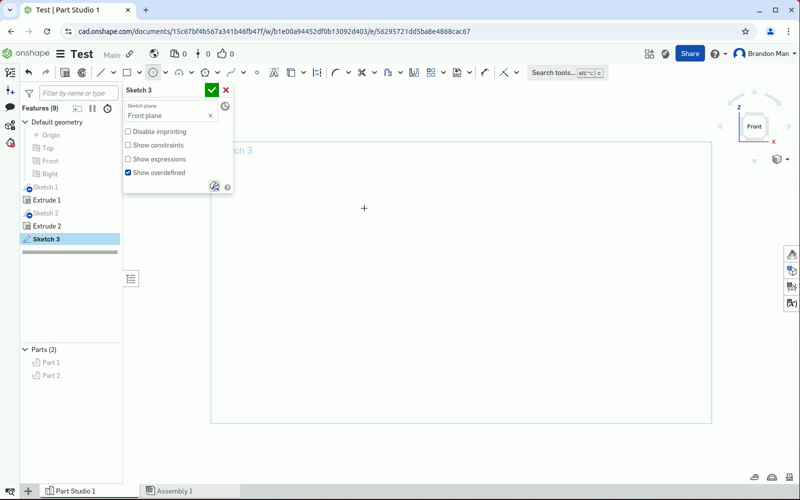
click(364, 207)
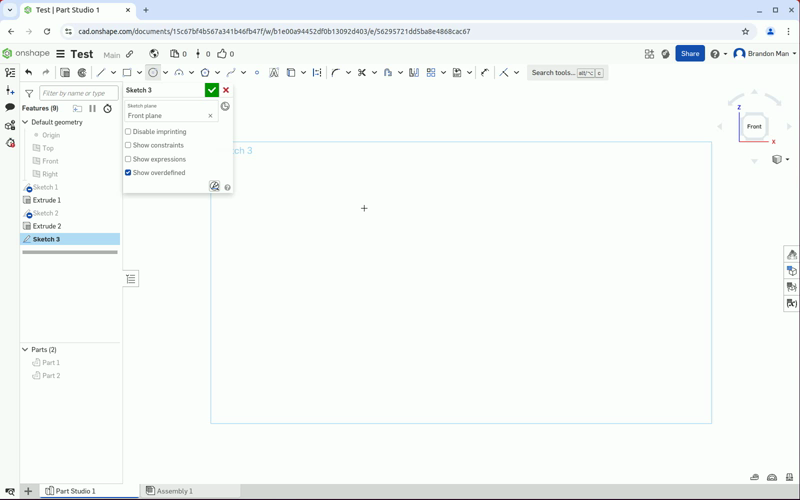
key_up(shift)
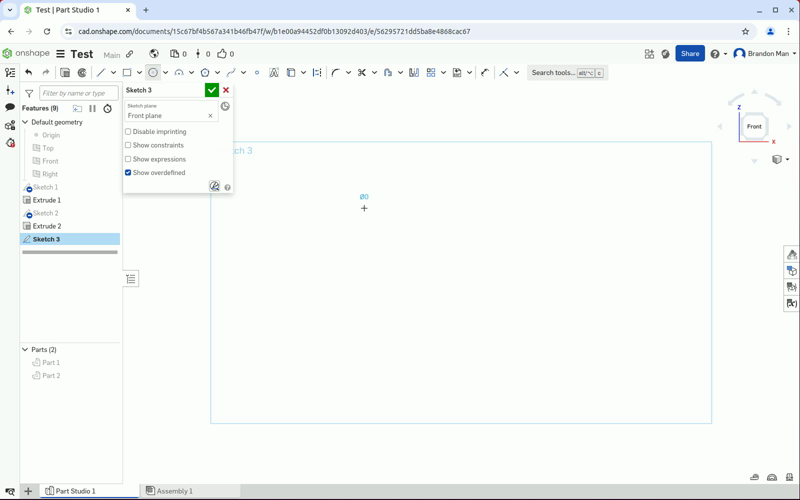
mouse_move(369, 207)
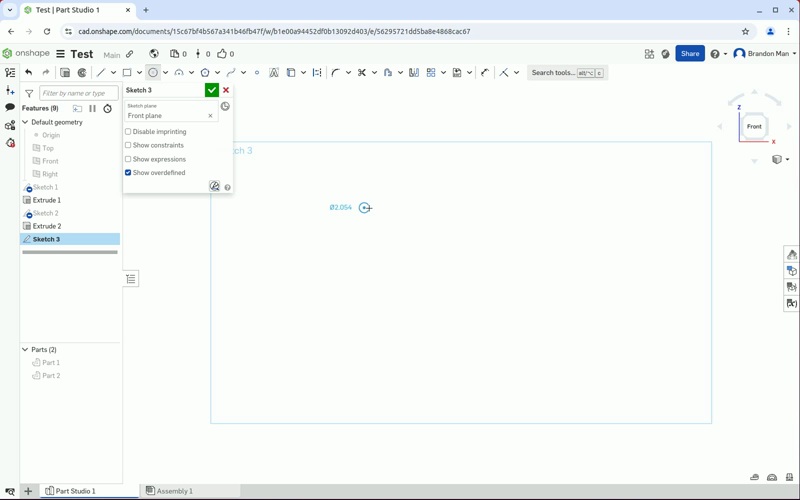
click(369, 207)
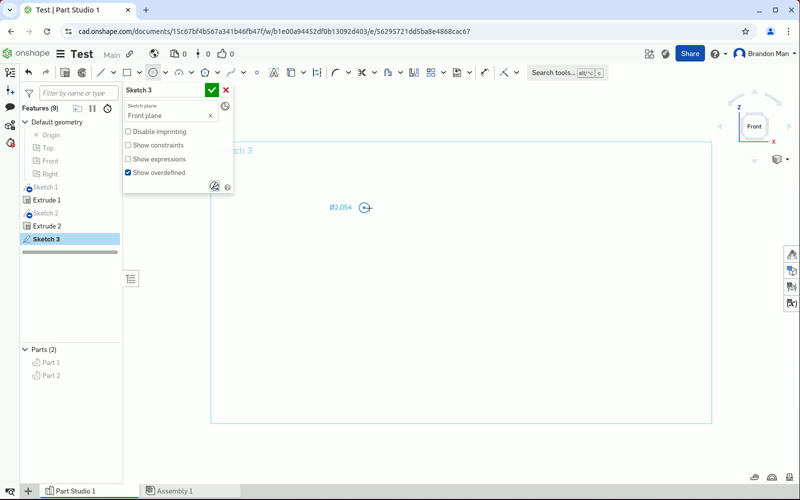
key(esc)
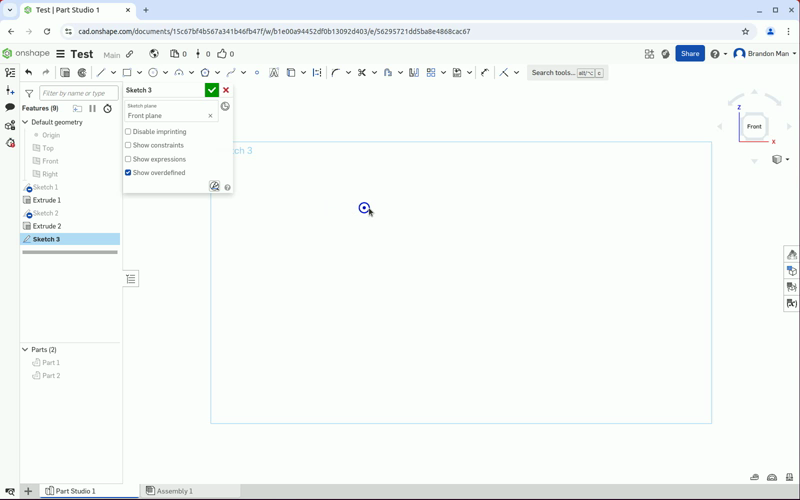
mouse_move(363, 205)
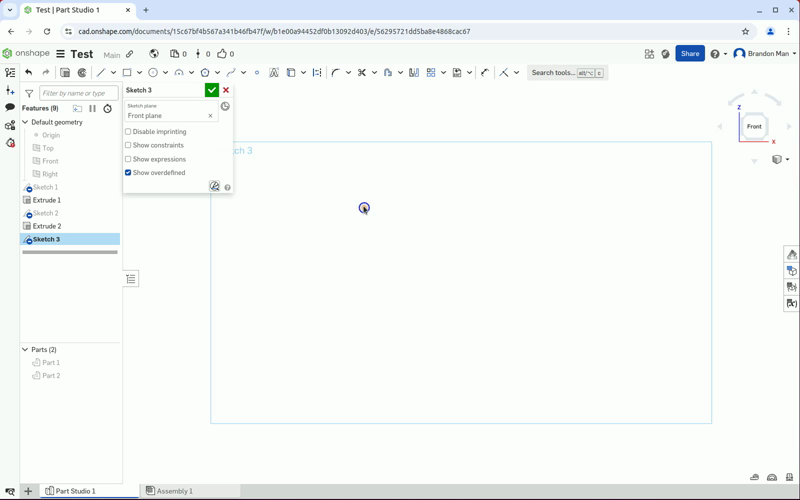
scroll(6)
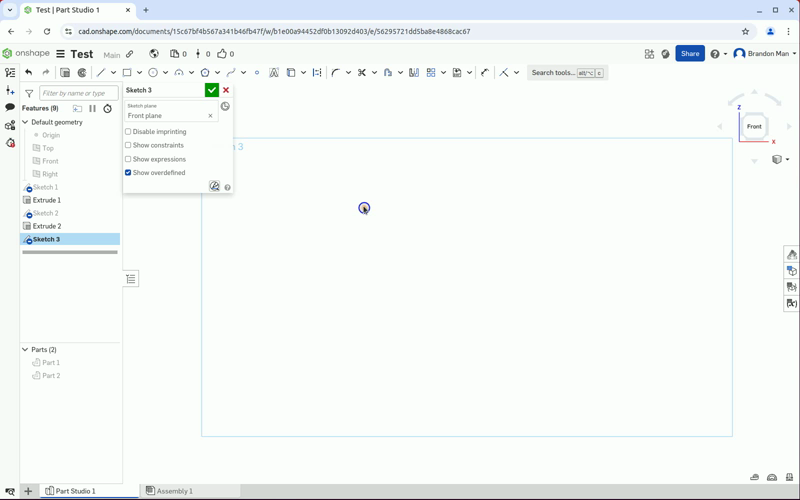
scroll(6)
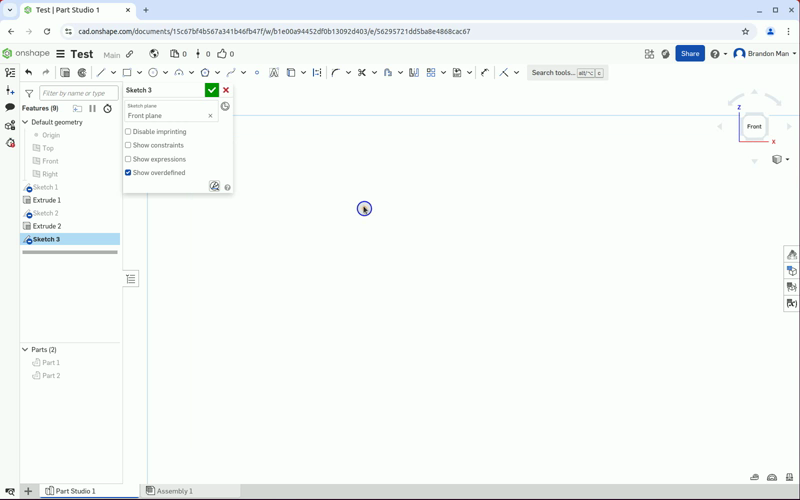
scroll(6)
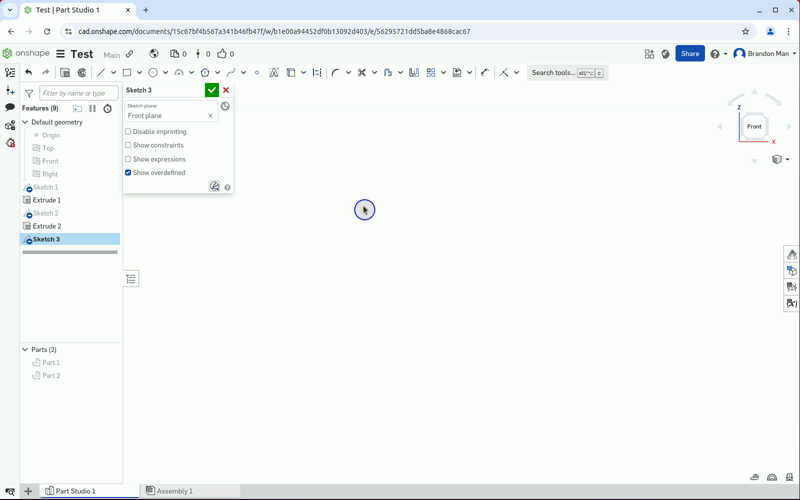
scroll(6)
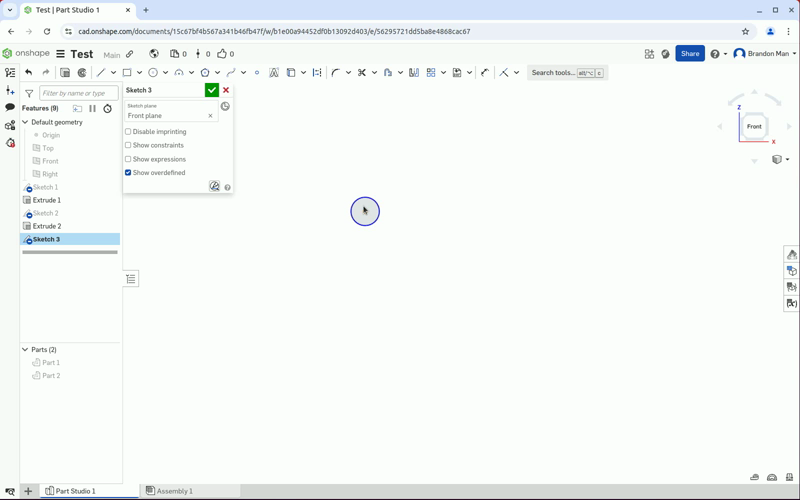
scroll(6)
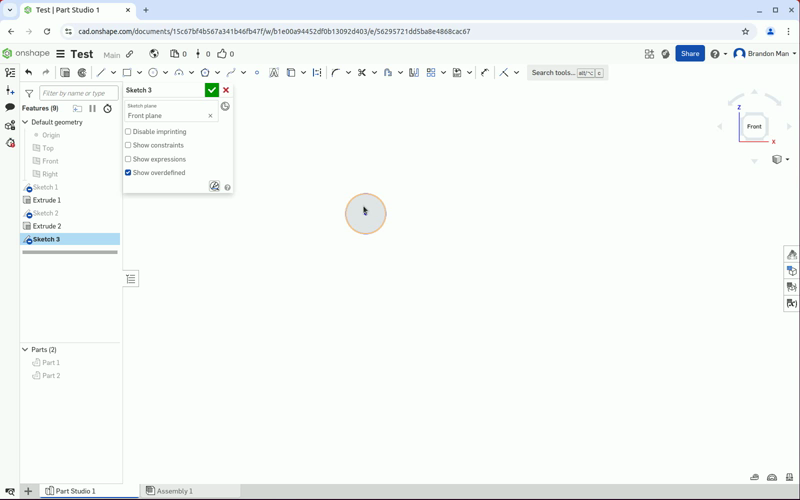
scroll(6)
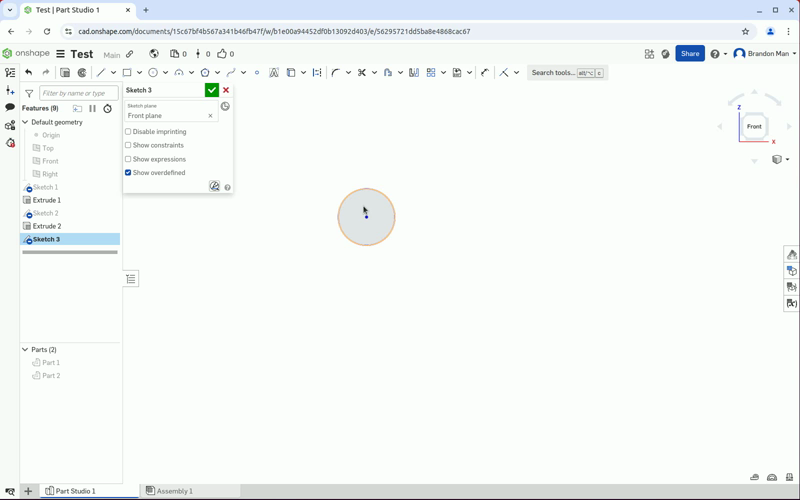
scroll(6)
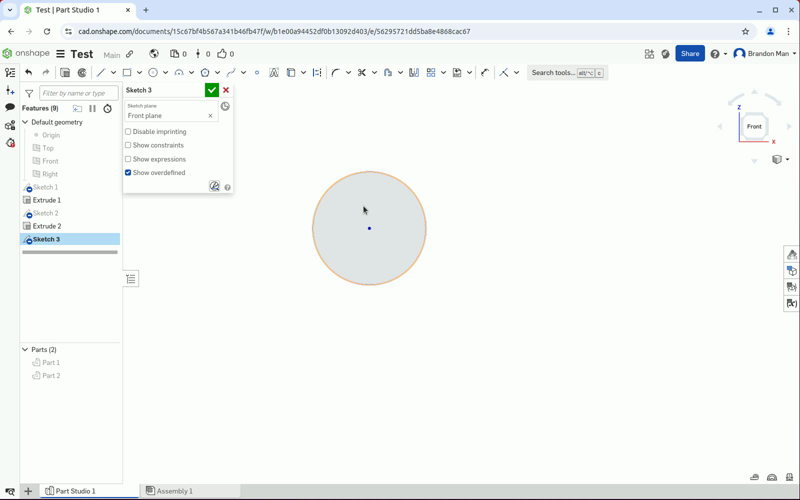
click(363, 205)
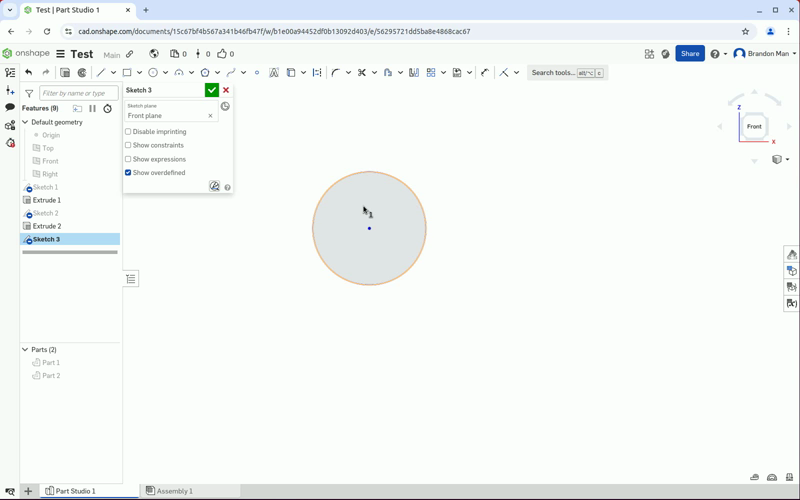
scroll(-6)
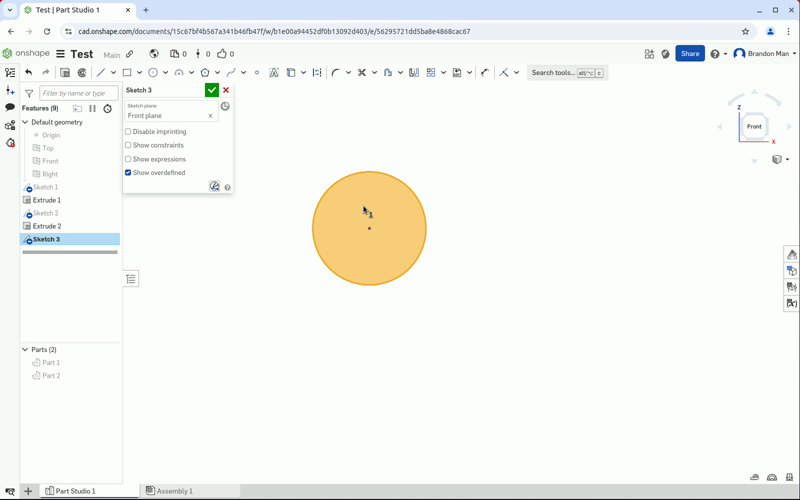
scroll(-6)
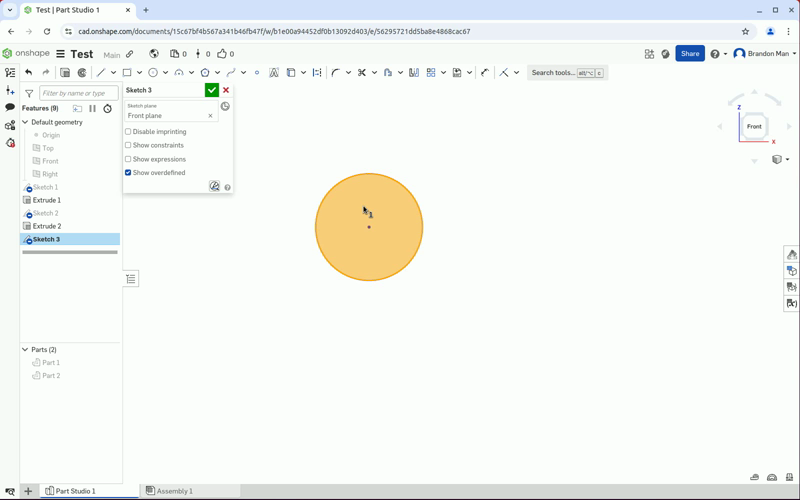
scroll(-6)
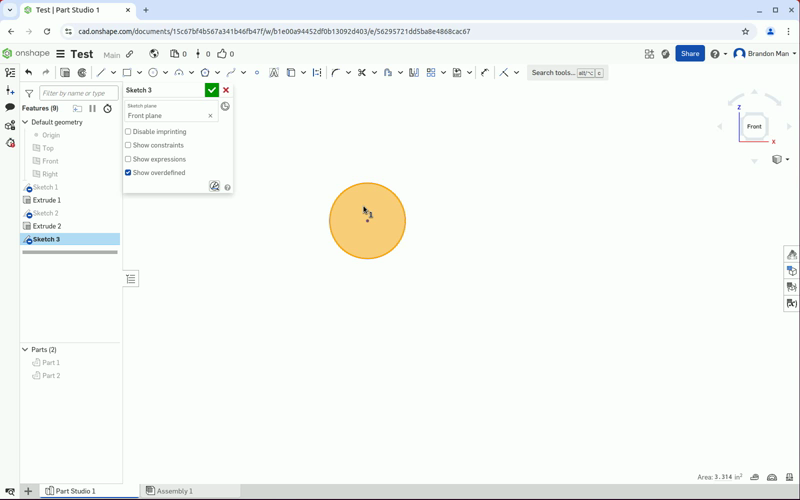
scroll(-6)
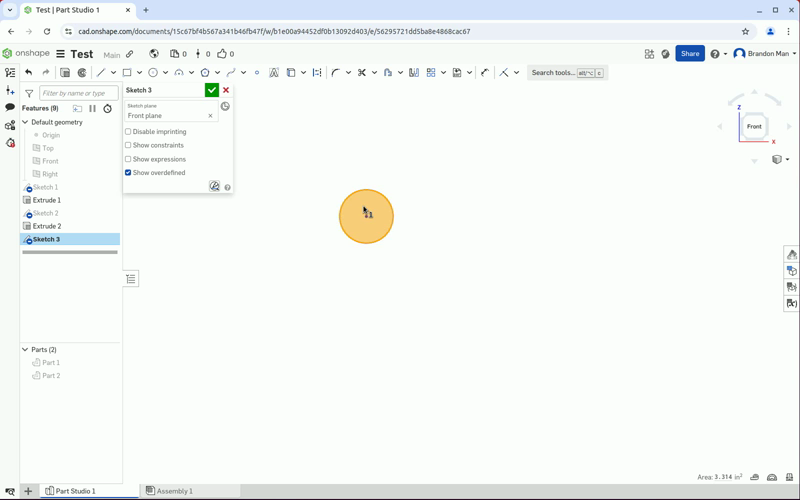
scroll(-6)
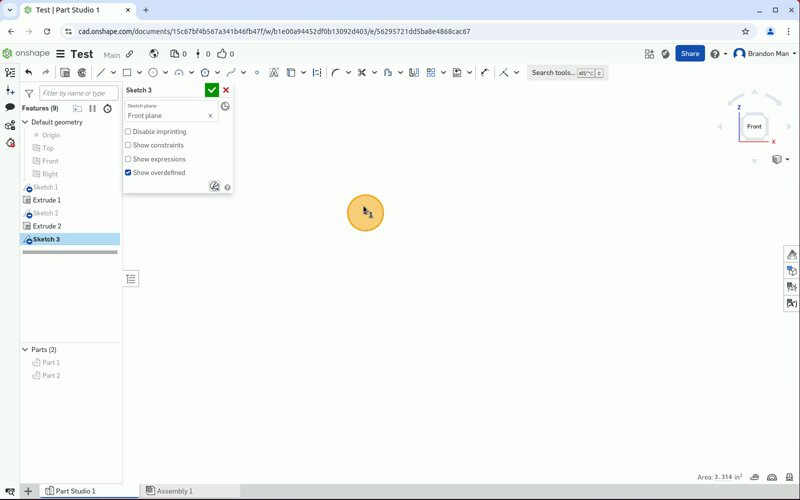
scroll(-6)
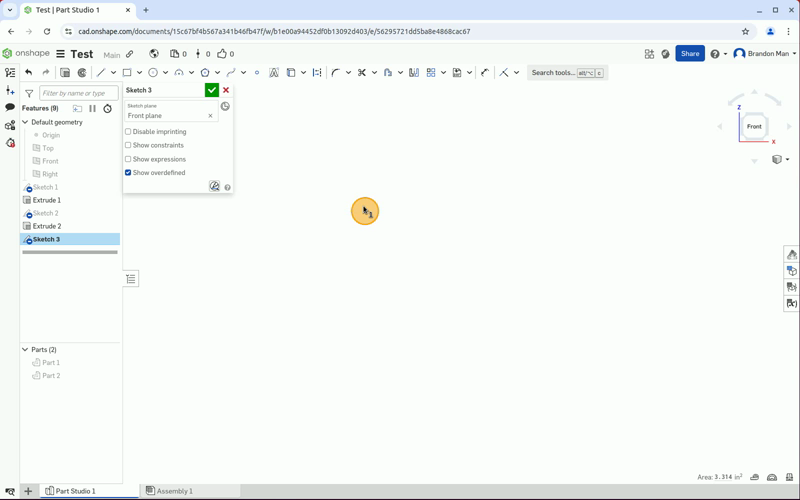
scroll(-6)
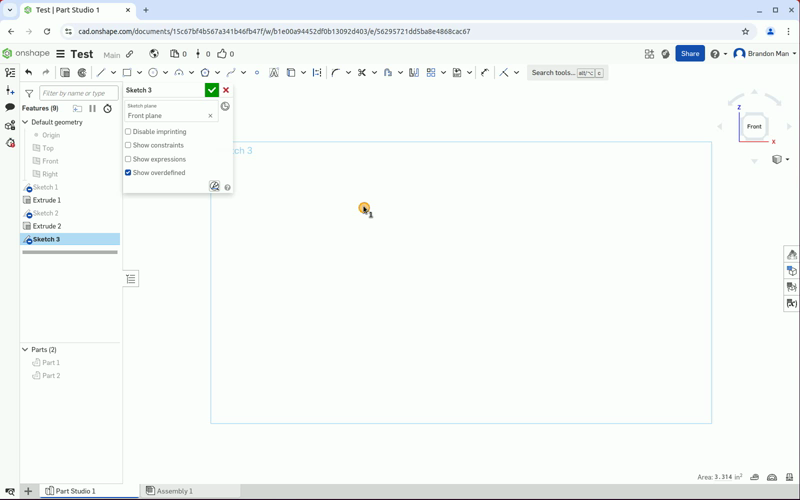
mouse_move(73, 352)
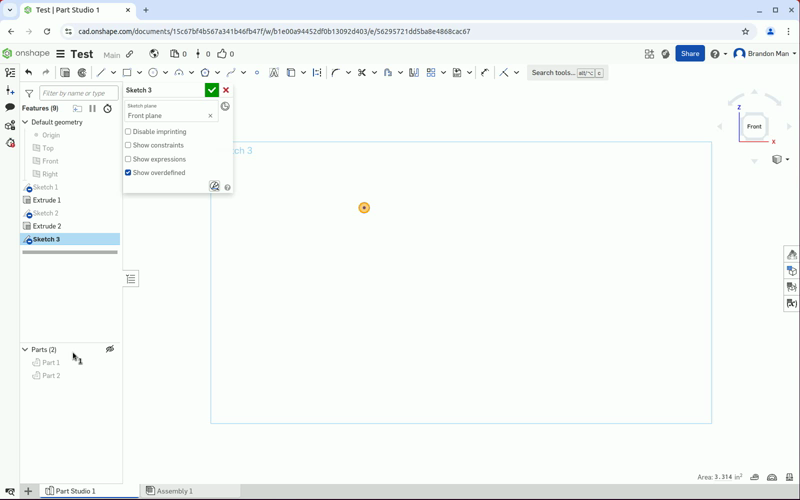
key(shift+y)
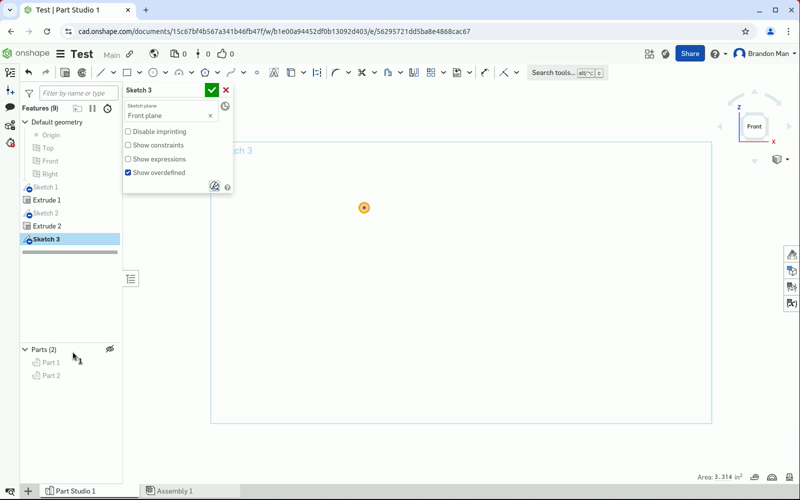
key(shift+e)
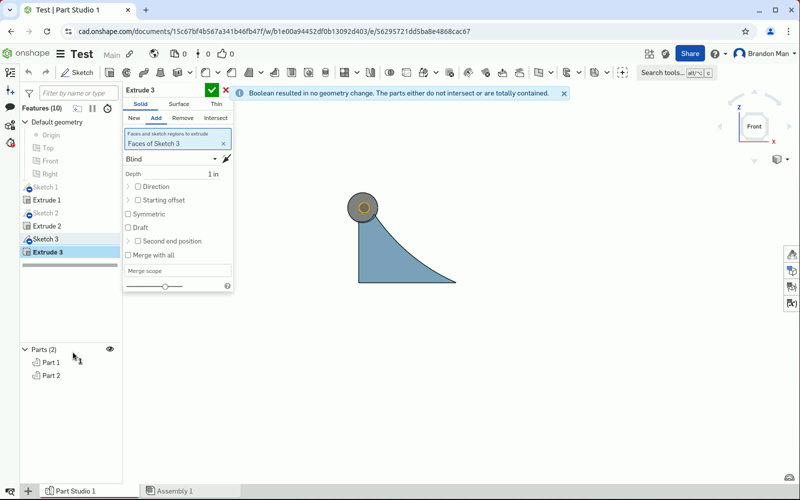
mouse_move(143, 106)
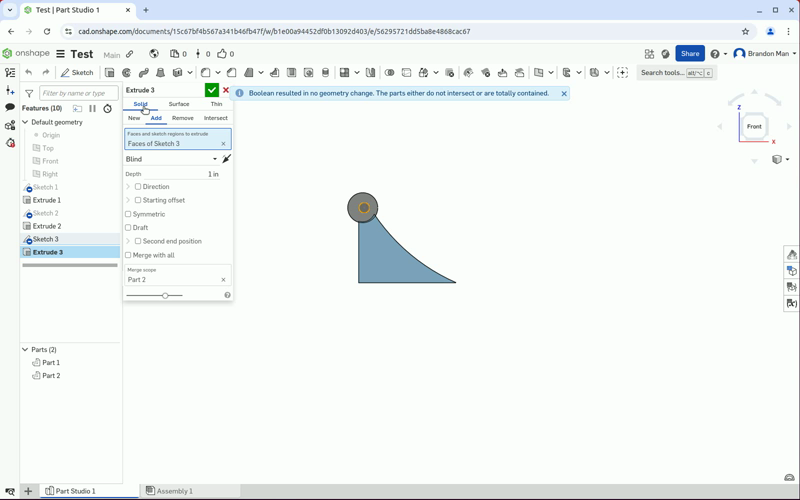
click(143, 106)
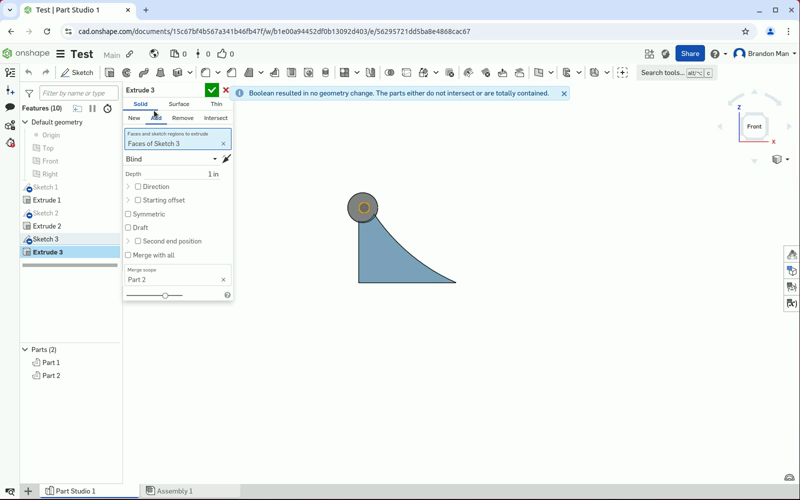
mouse_move(186, 120)
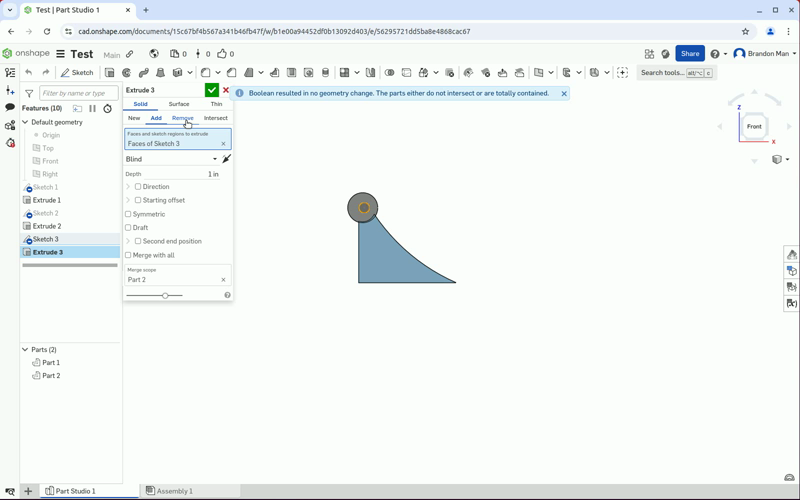
click(186, 120)
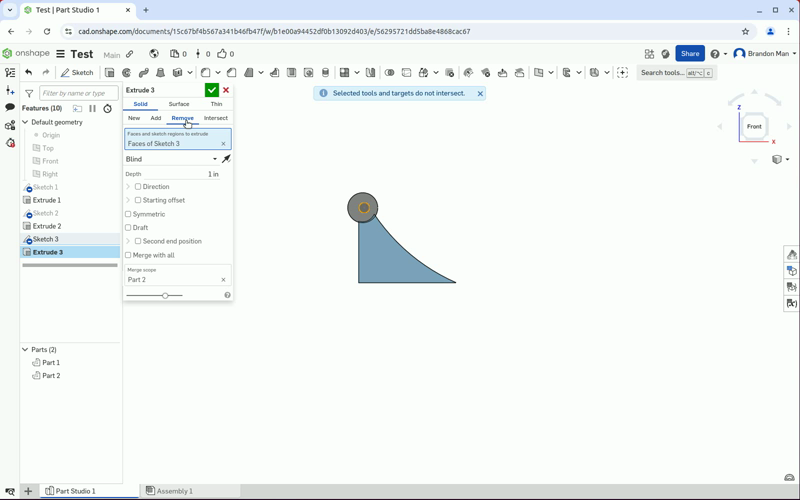
key(tab, 4)
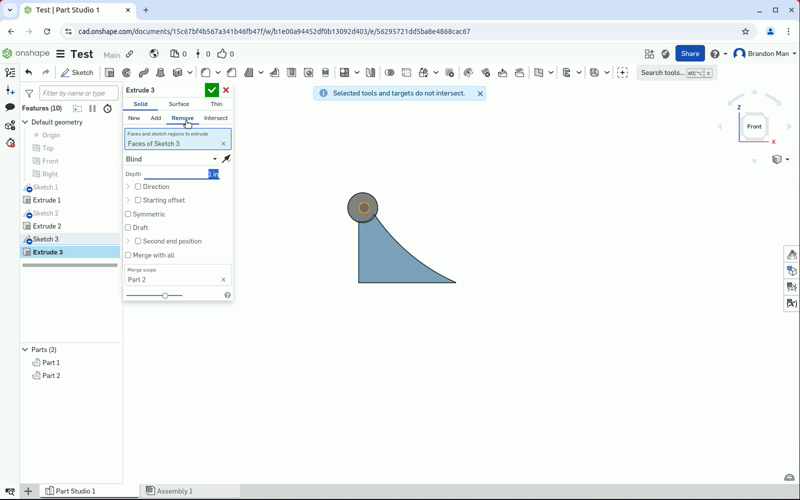
text(-8.425)
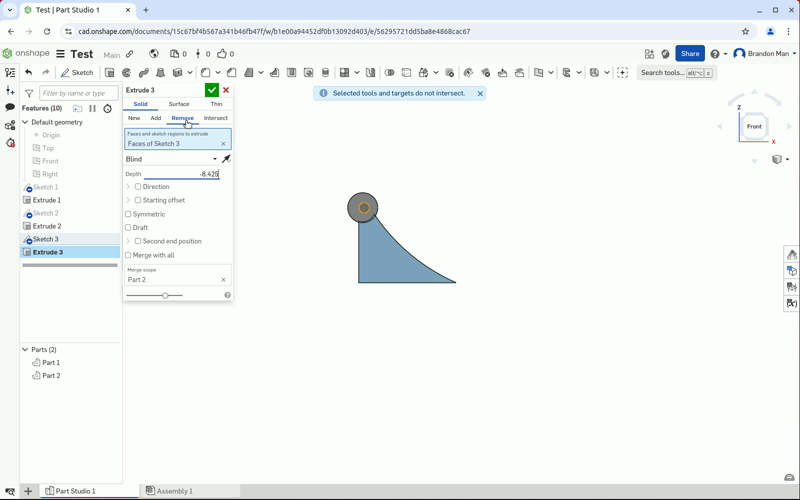
key(tab, 6)
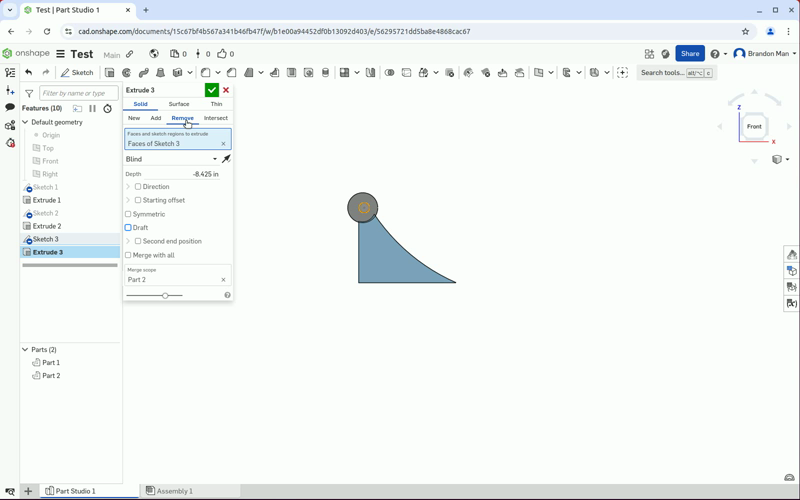
key(space)
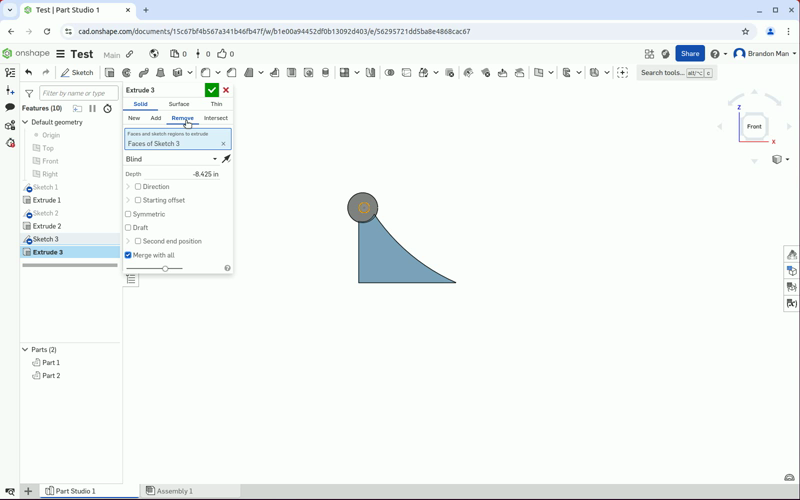
key(enter)
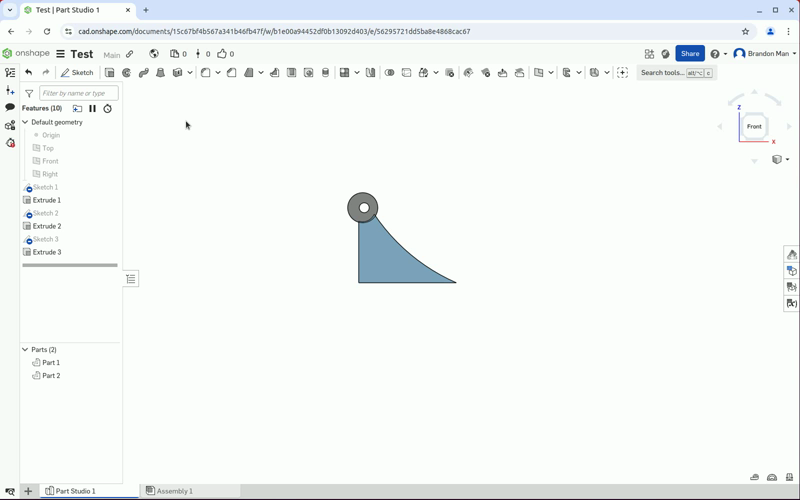
key(shift+h)
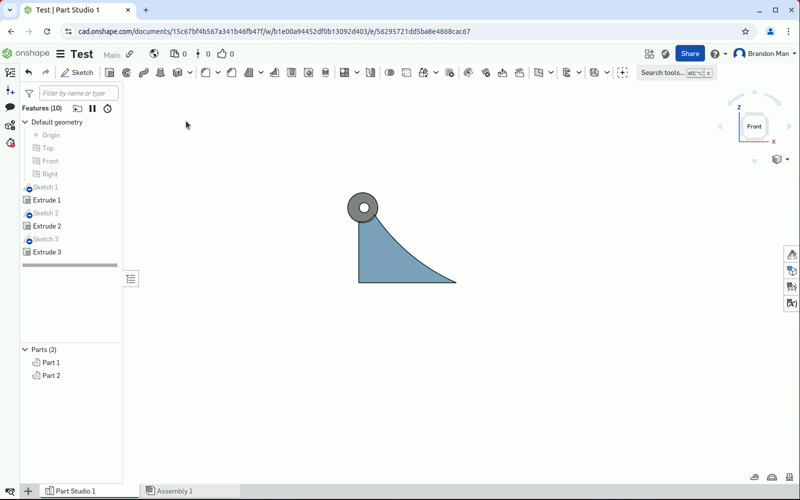
key(shift+h)
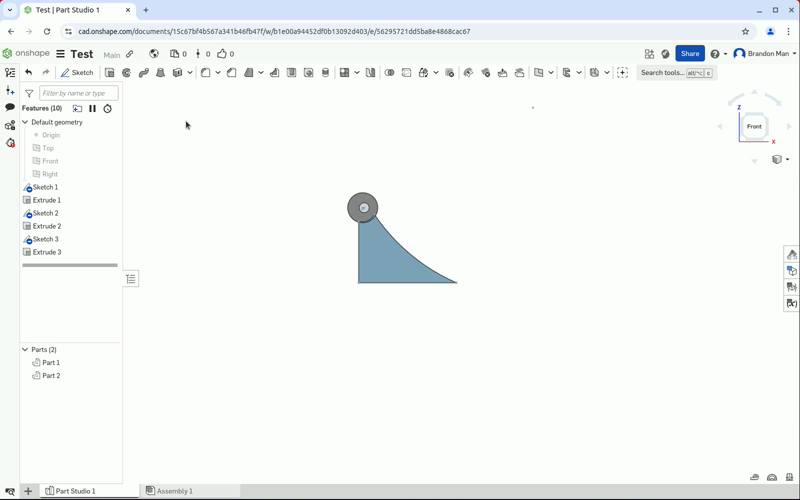
key(shift+7)
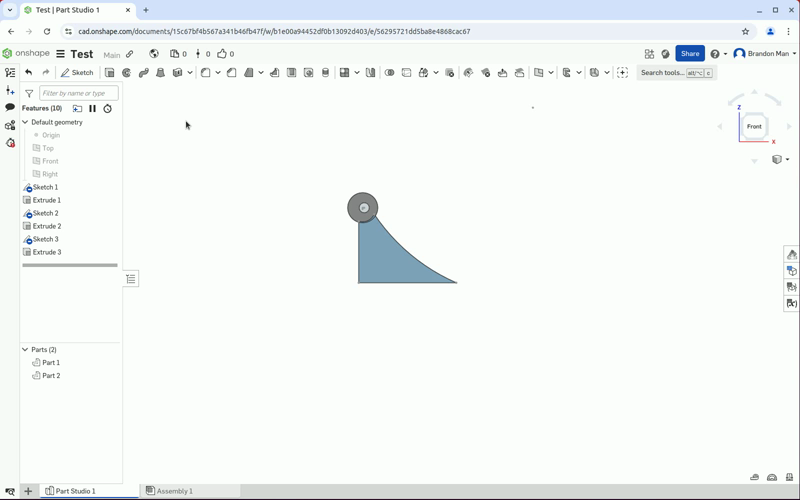
key(left, 2)
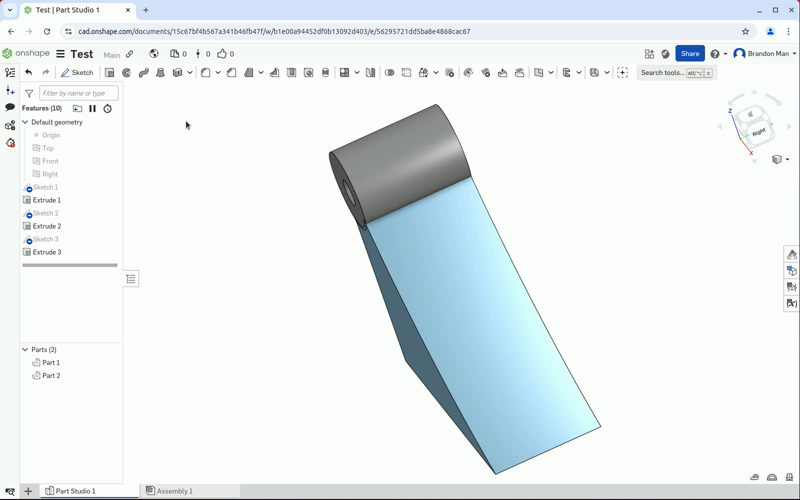
key(down, 2)
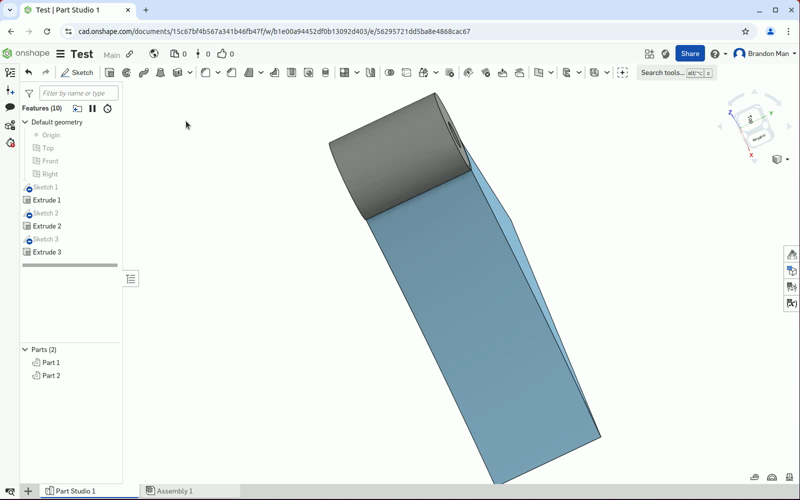
key(up, 2)
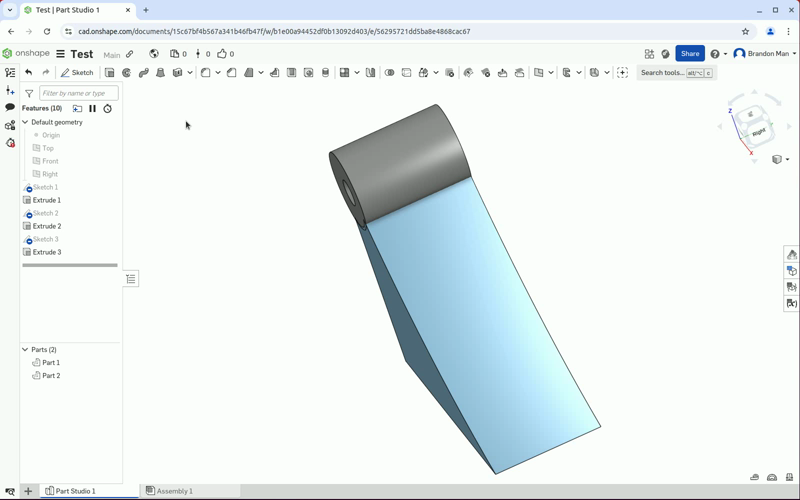
key(right, 2)
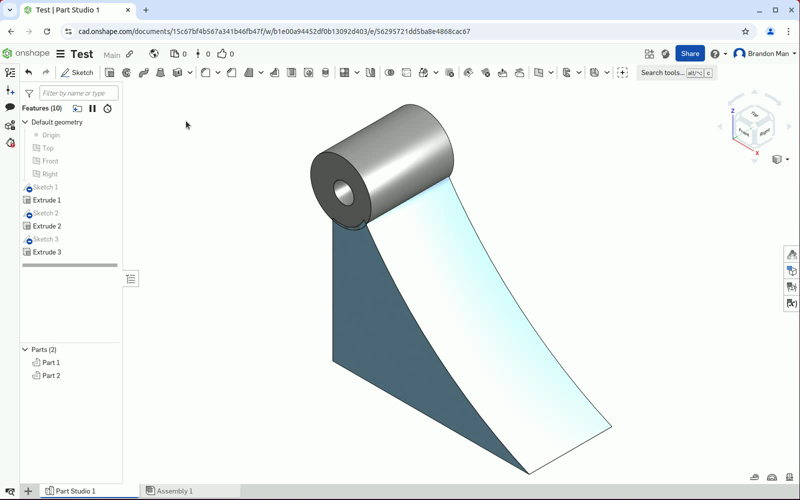
mouse_move(73, 189)
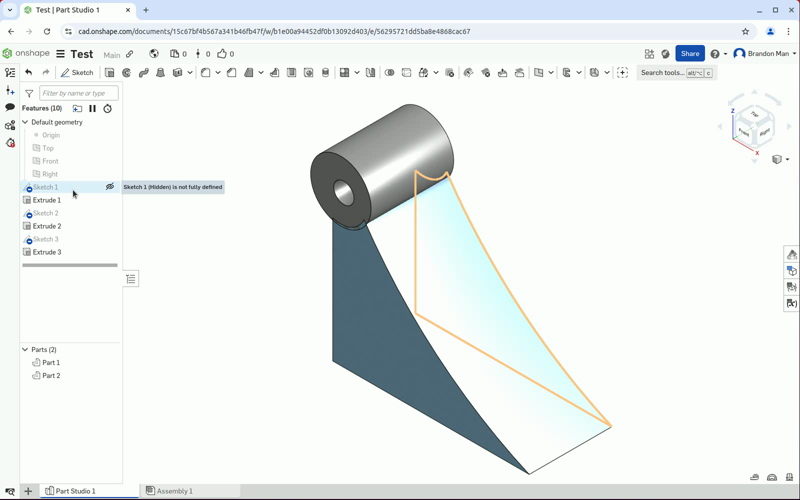
click(73, 189)